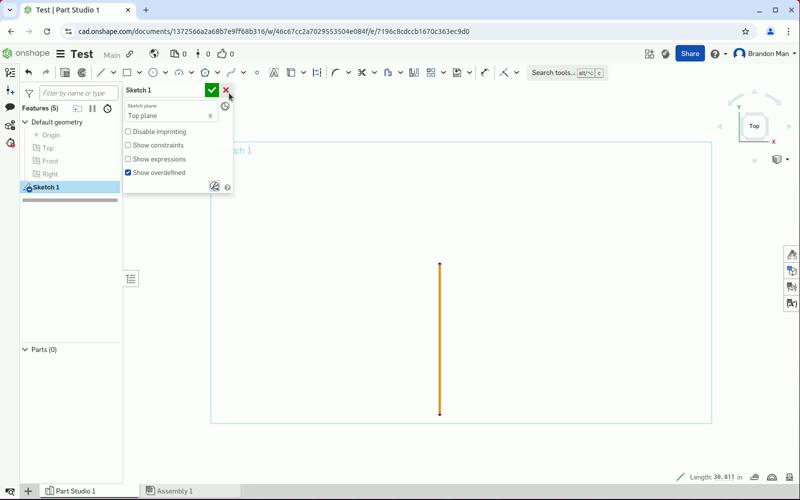
key(shift+h)
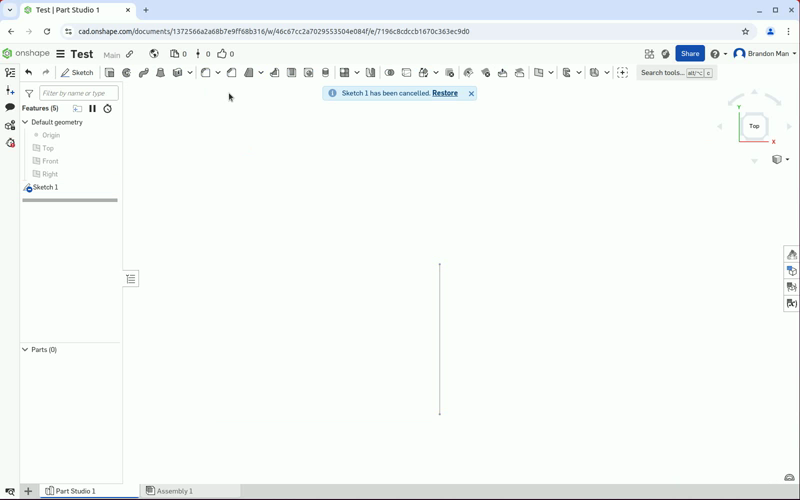
key(shift+s)
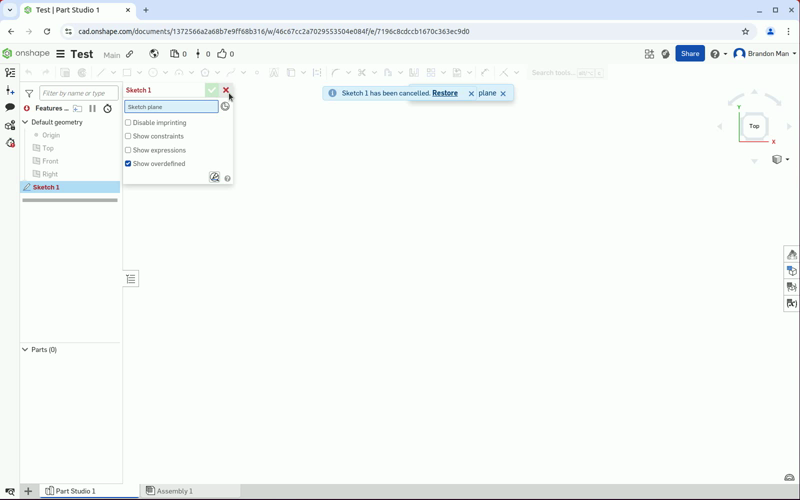
mouse_move(73, 150)
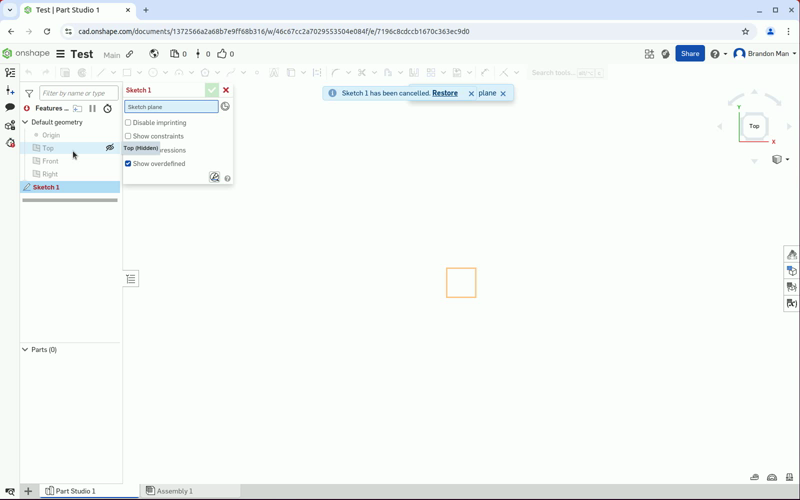
click(73, 150)
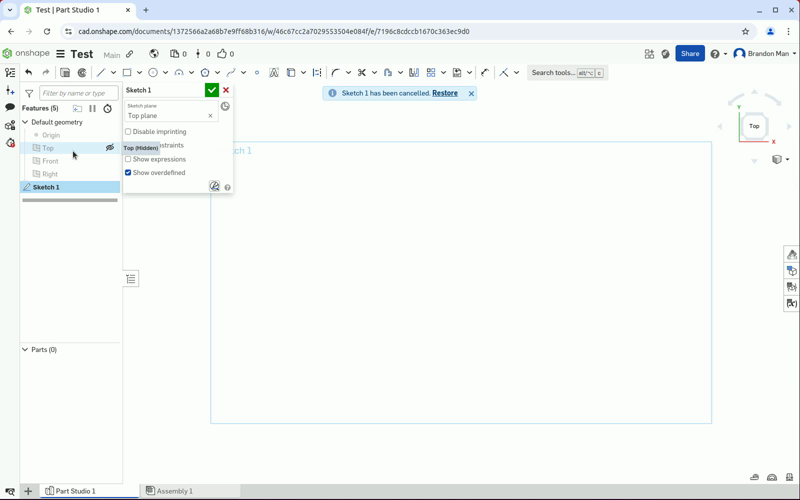
mouse_move(73, 352)
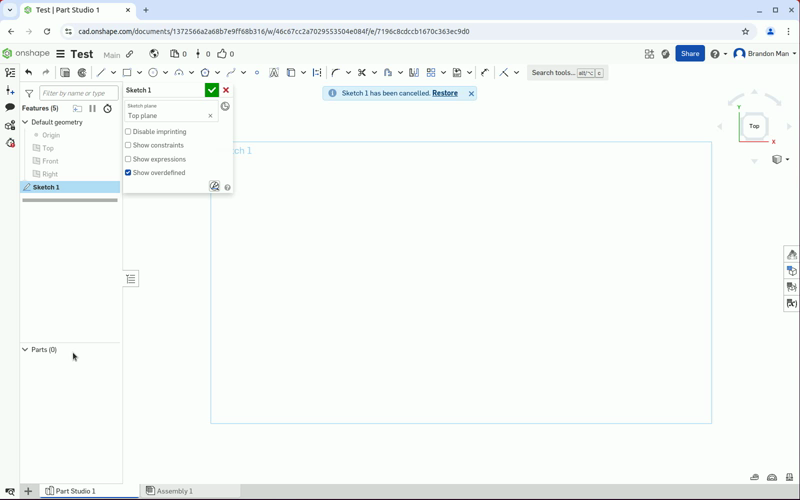
key(y)
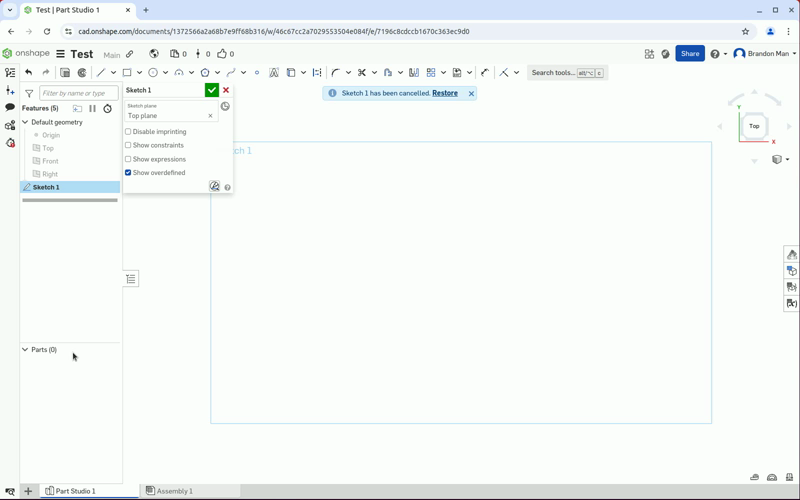
key(l)
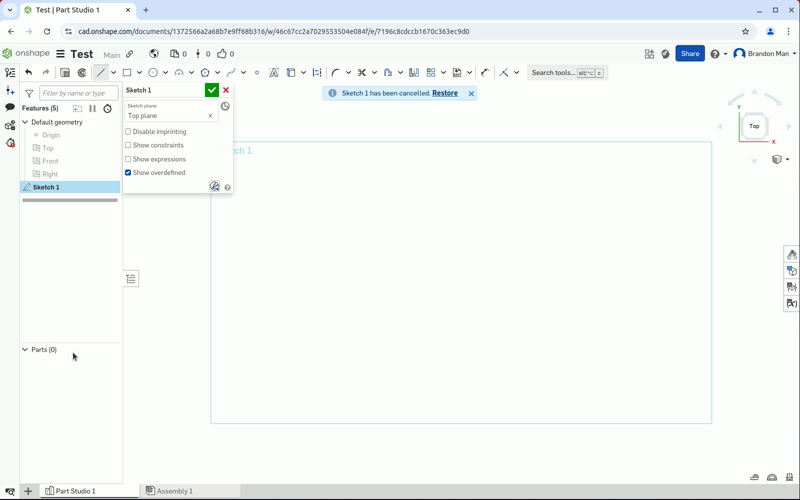
key_down(shift)
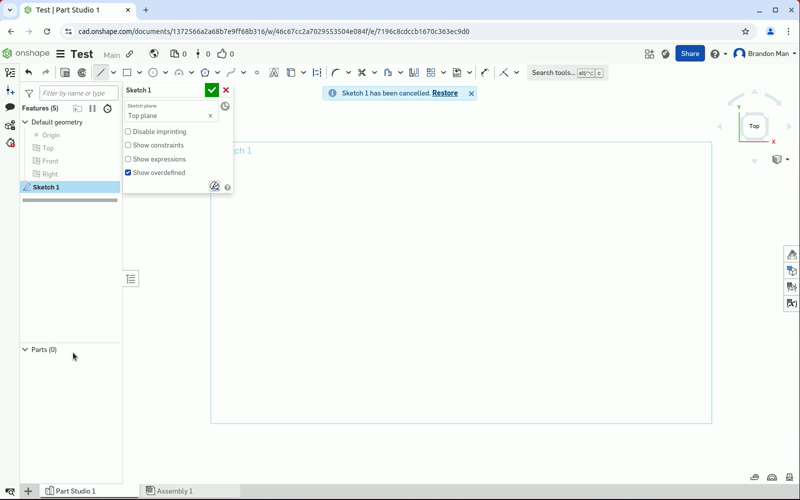
mouse_move(460, 282)
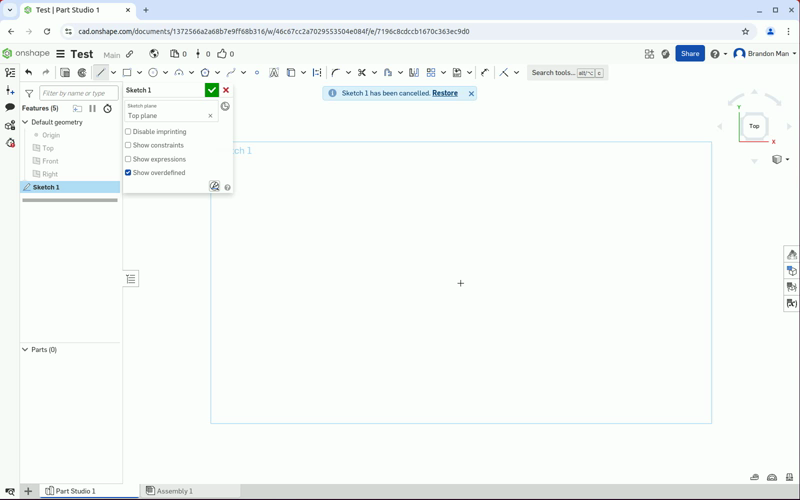
click(460, 282)
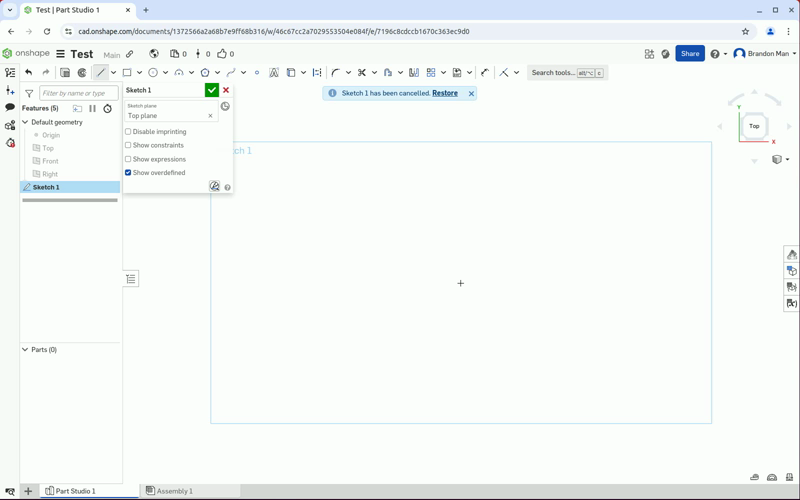
key_up(shift)
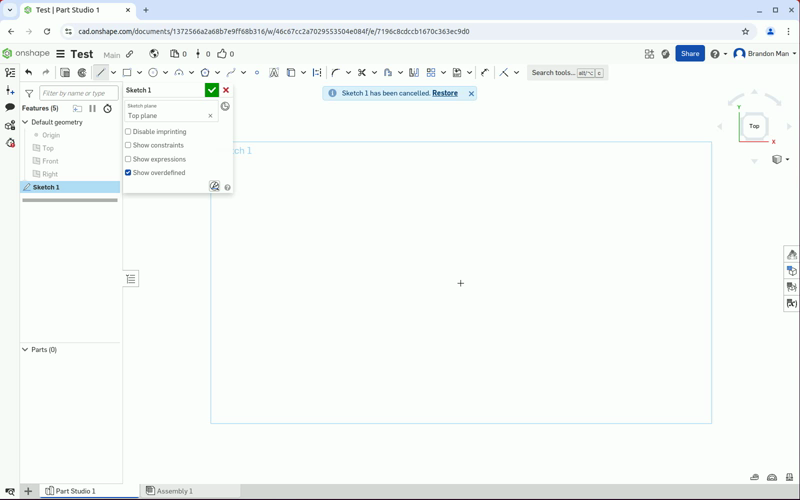
key_down(shift)
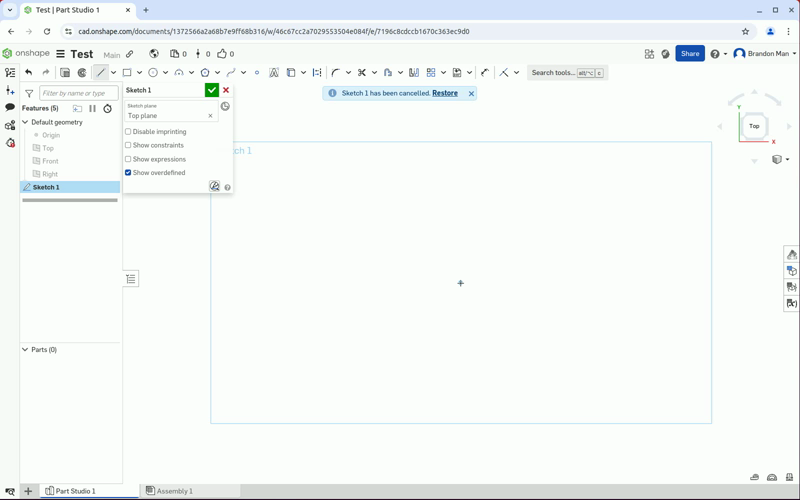
mouse_move(535, 282)
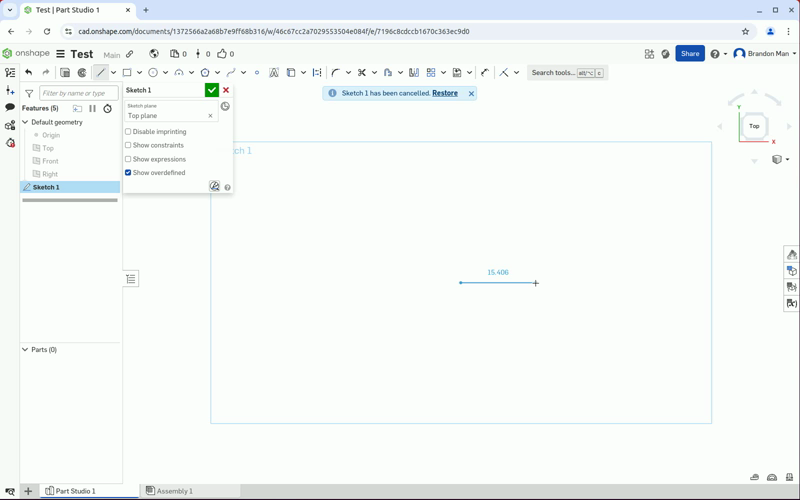
click(535, 282)
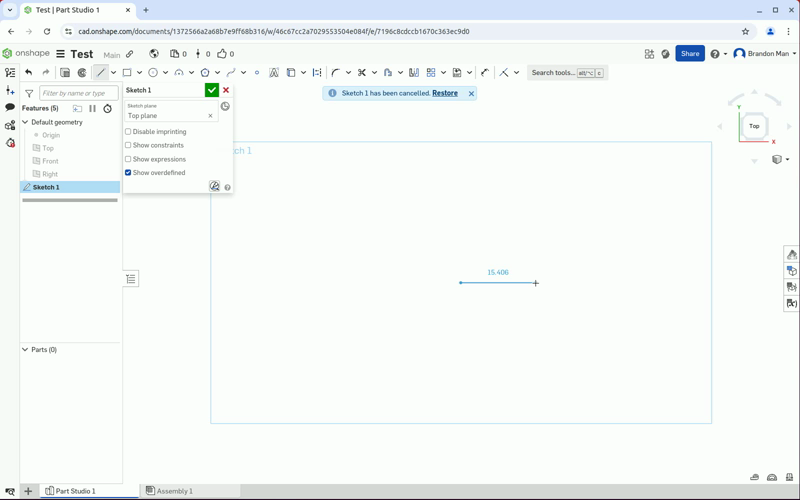
key_up(shift)
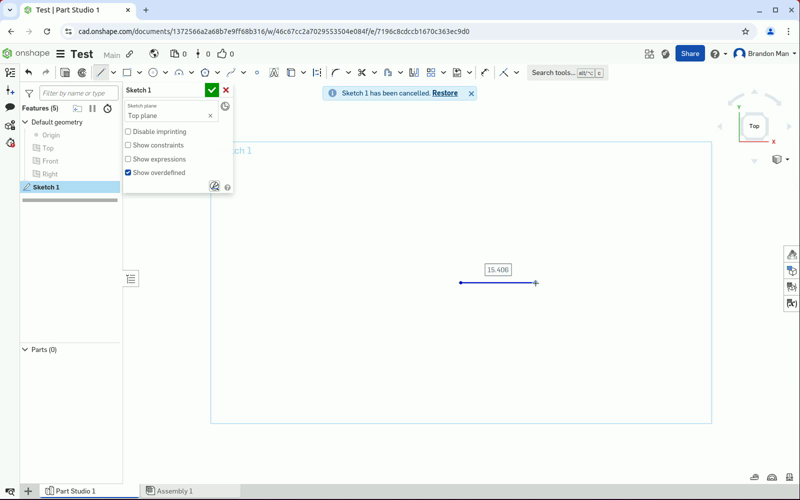
key_down(shift)
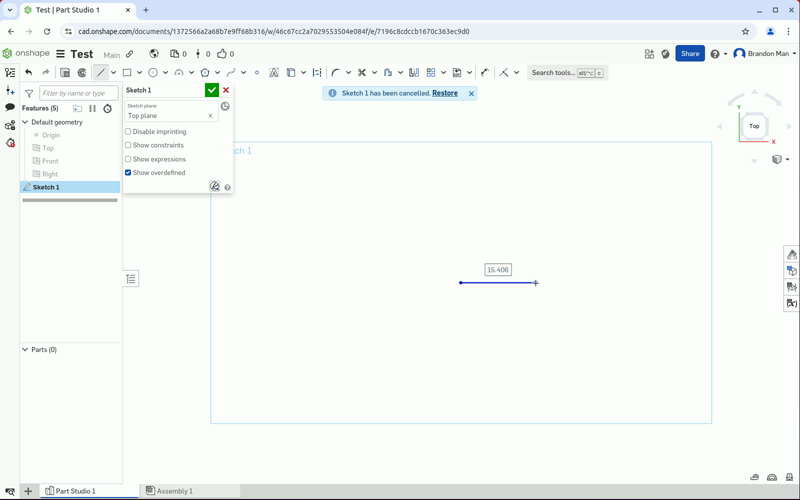
mouse_move(535, 170)
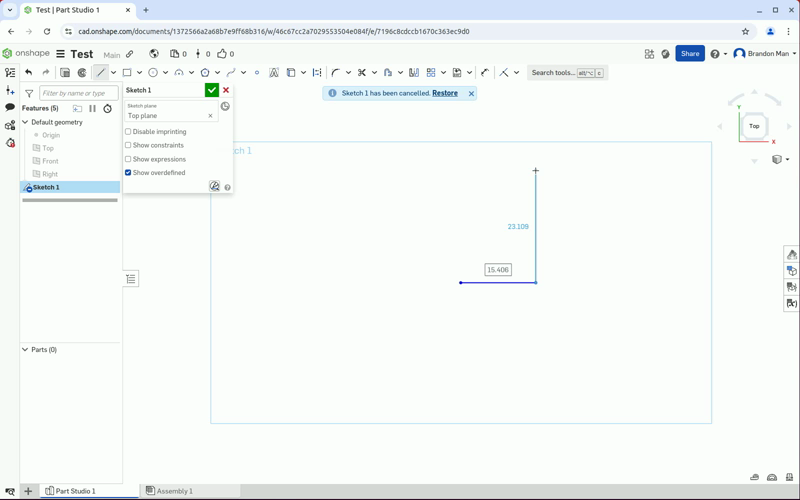
click(535, 170)
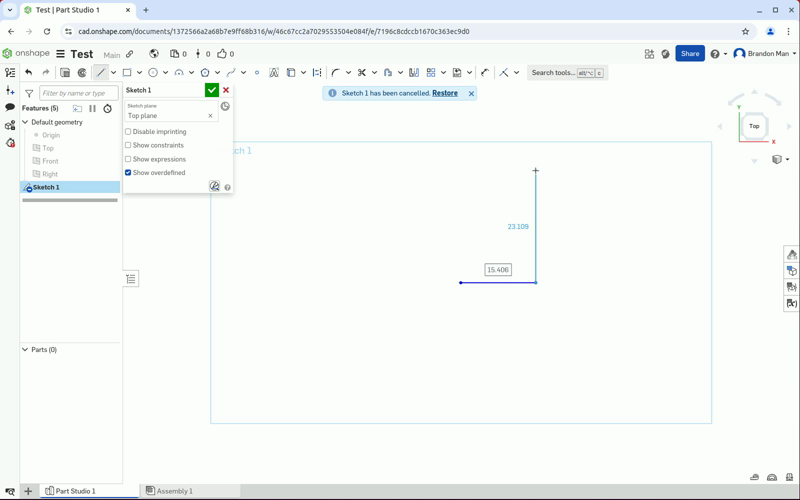
key_up(shift)
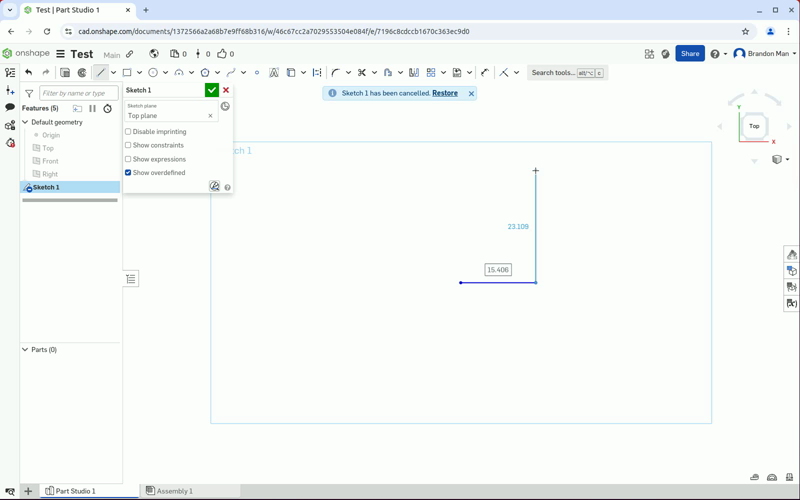
key_down(shift)
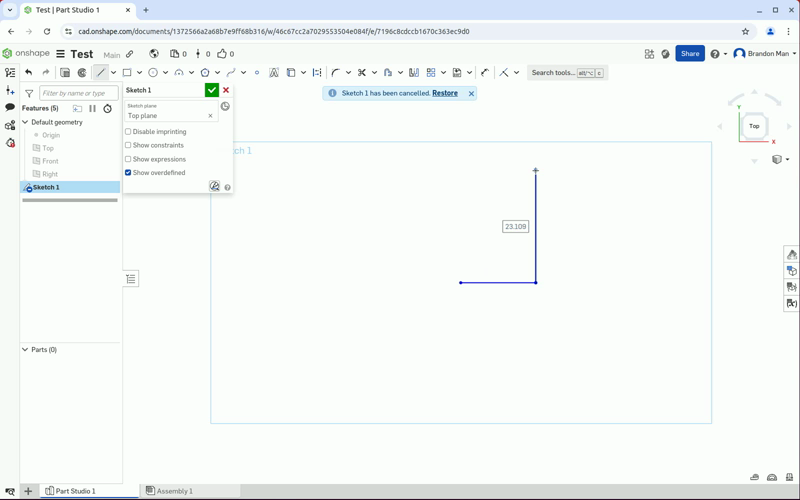
mouse_move(460, 170)
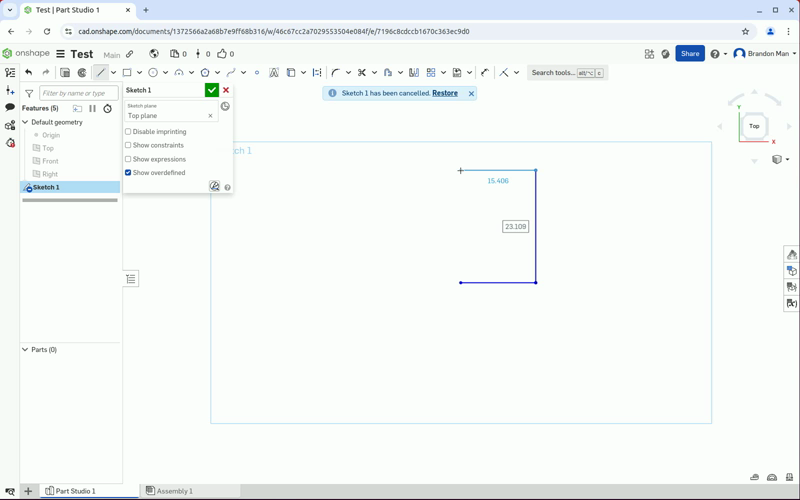
click(460, 170)
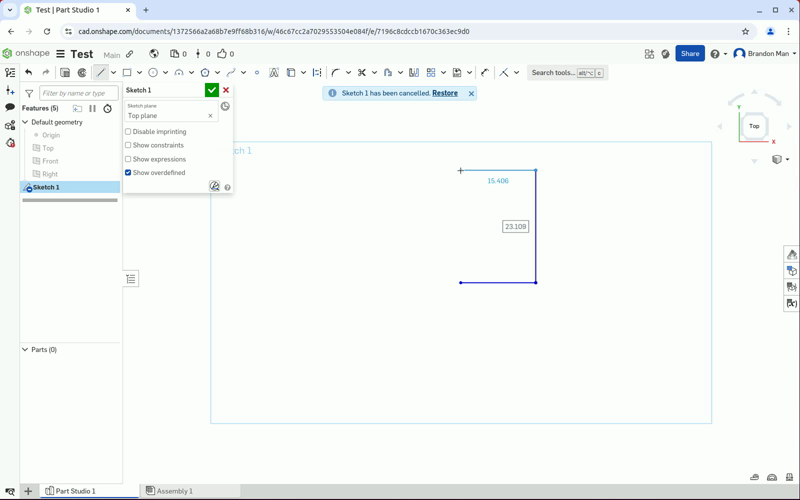
key_up(shift)
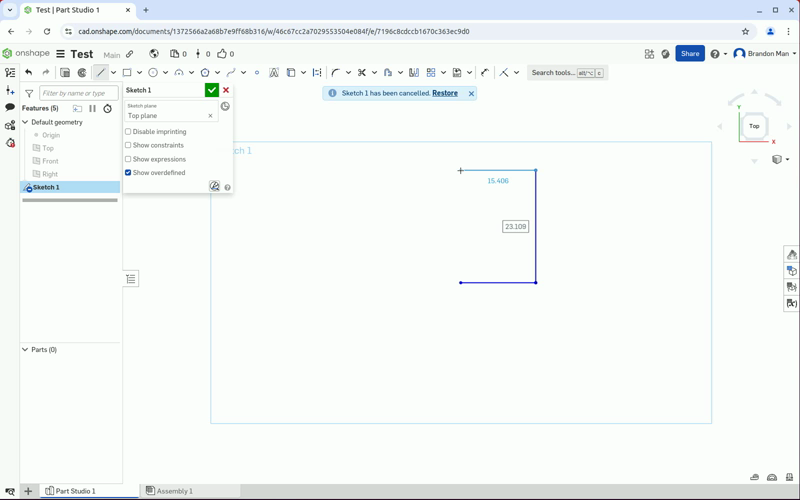
key_down(shift)
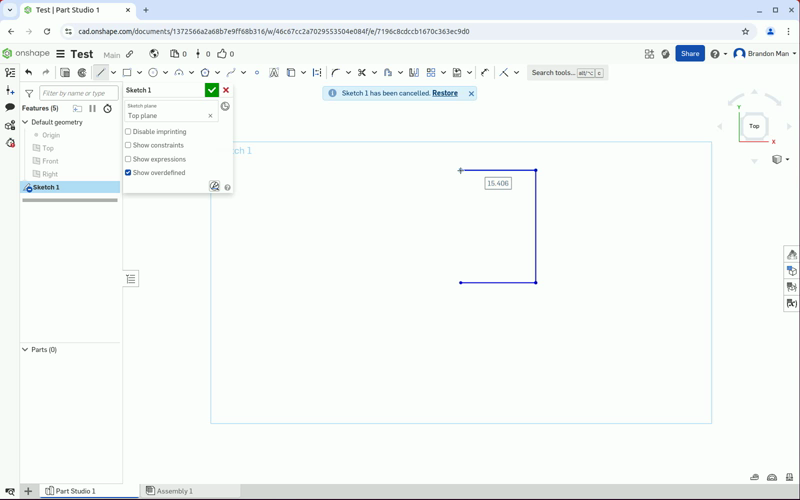
mouse_move(460, 282)
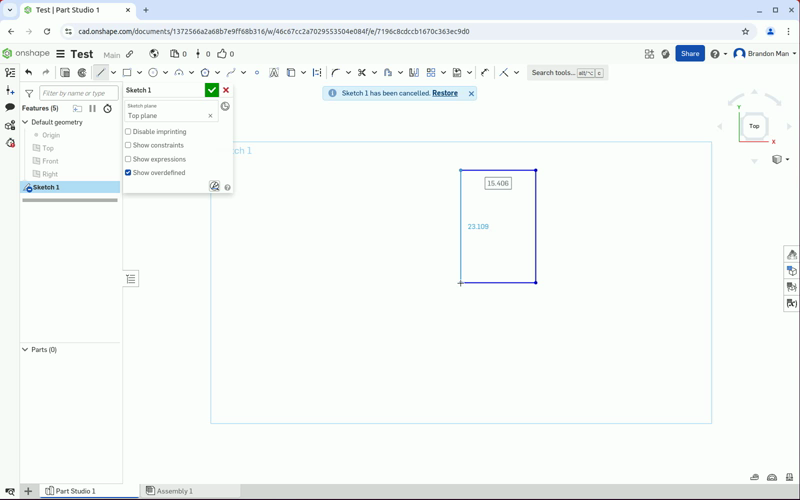
key_up(shift)
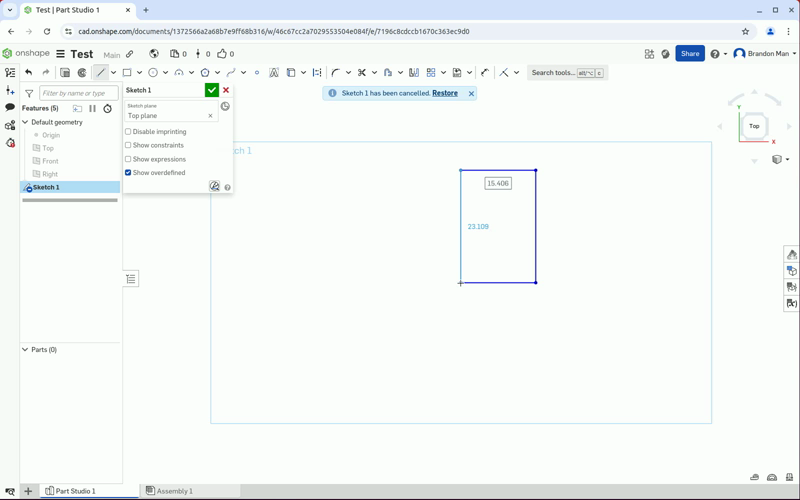
click(460, 282)
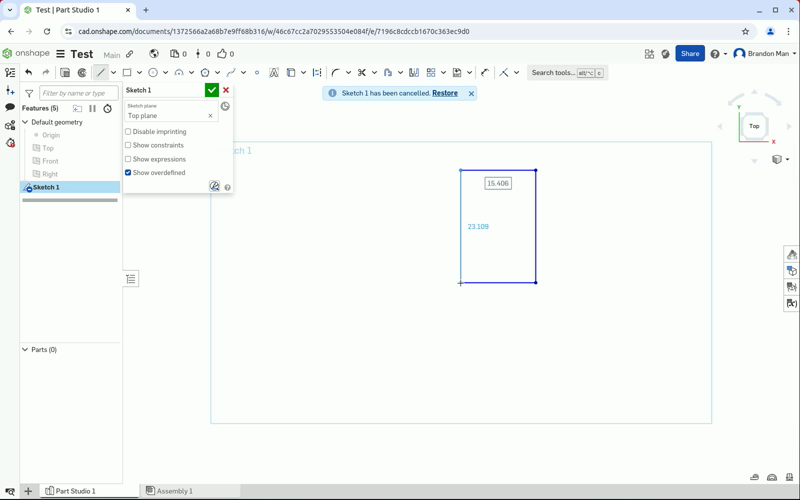
key(esc)
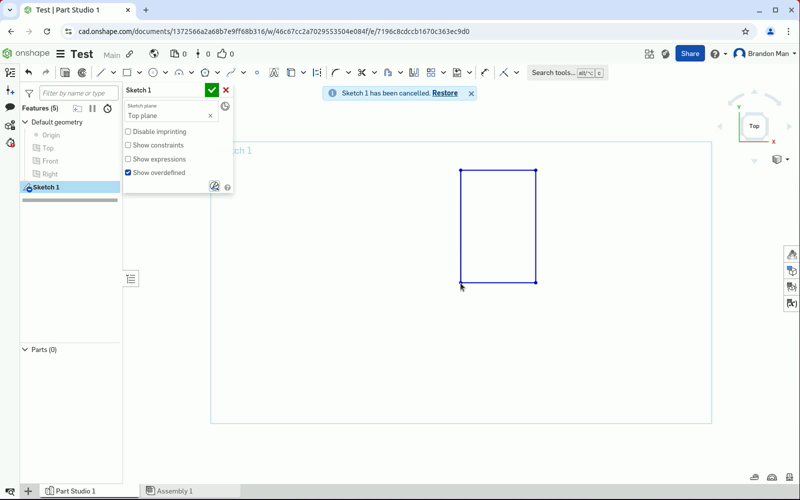
mouse_move(504, 189)
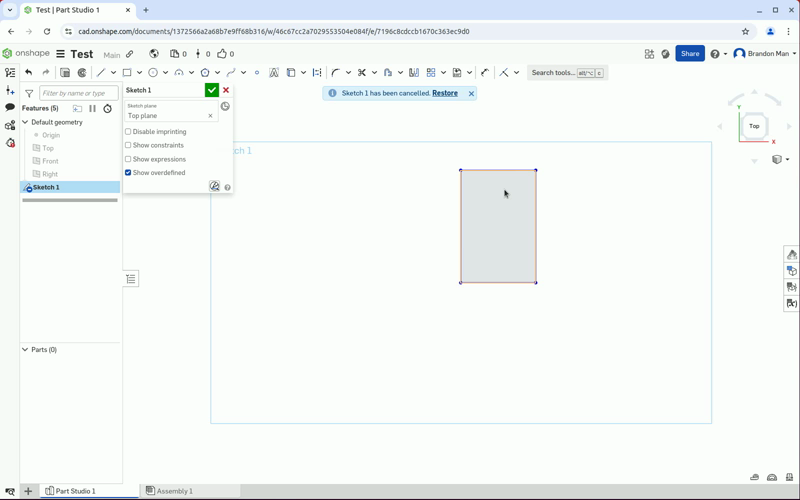
click(504, 189)
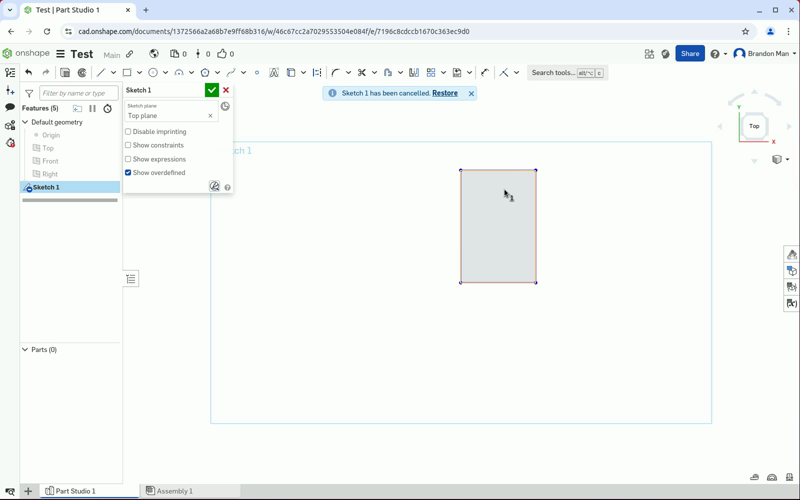
mouse_move(73, 352)
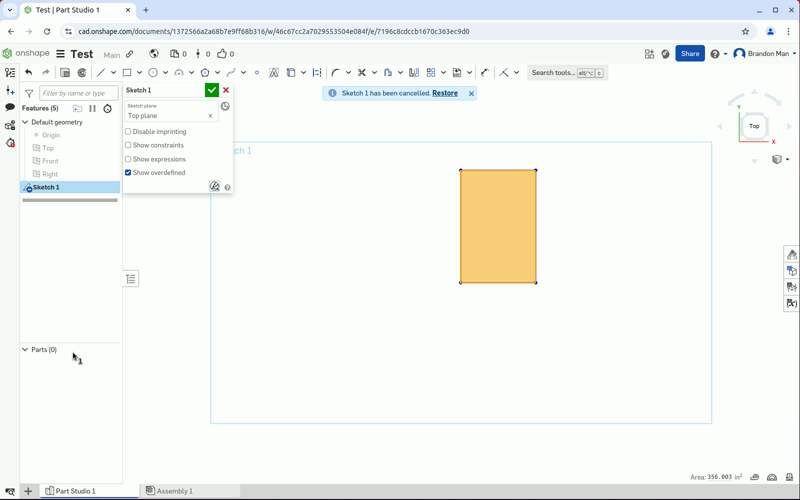
key(shift+y)
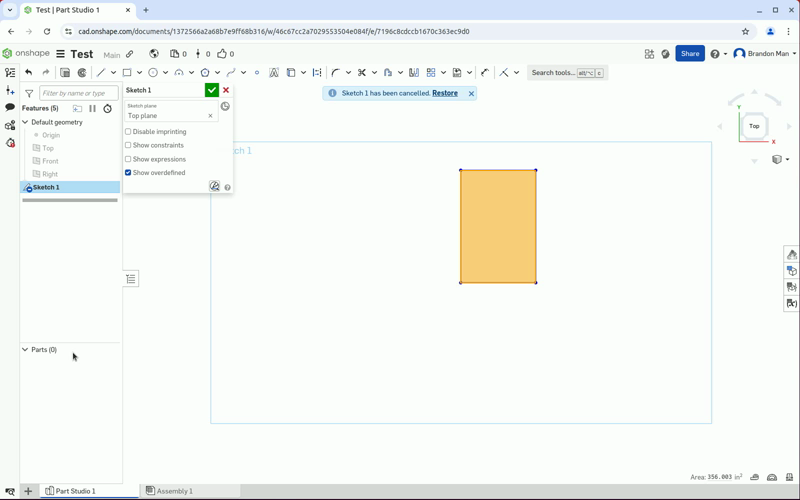
key(shift+e)
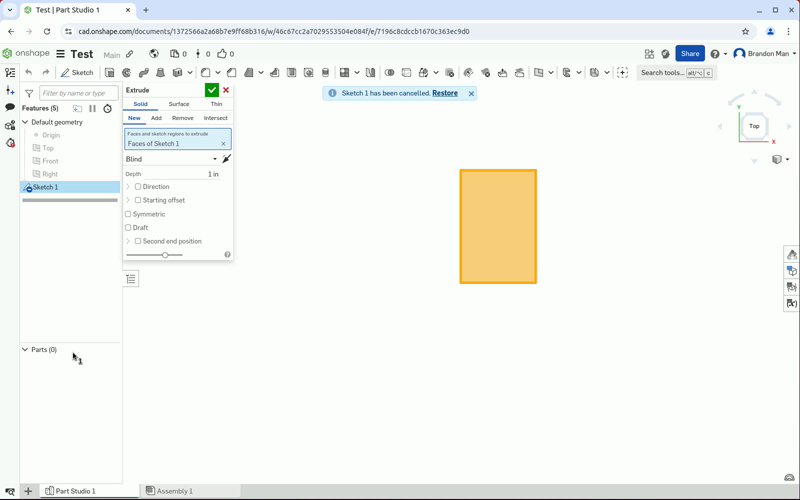
mouse_move(143, 106)
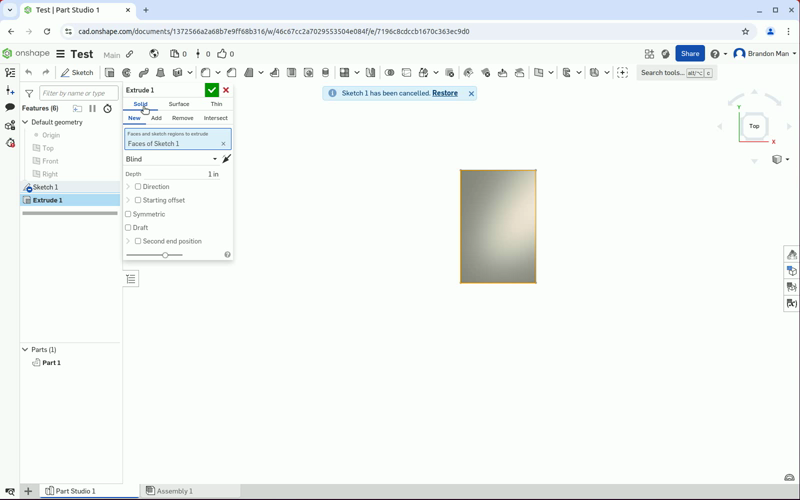
click(143, 106)
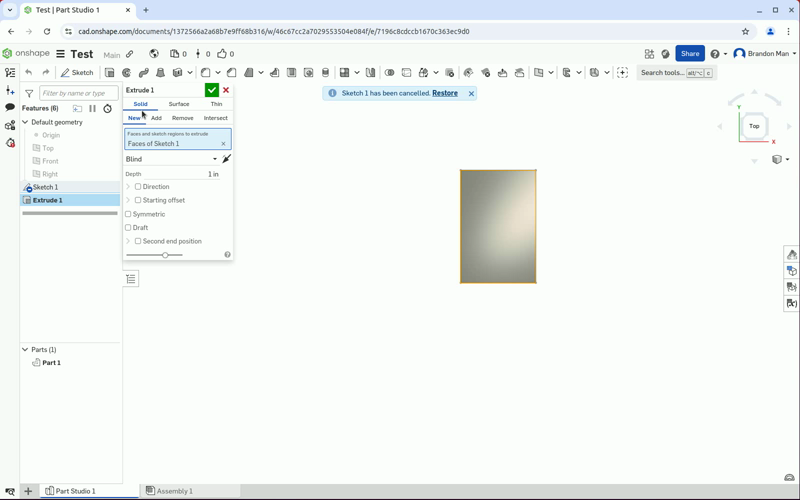
mouse_move(137, 120)
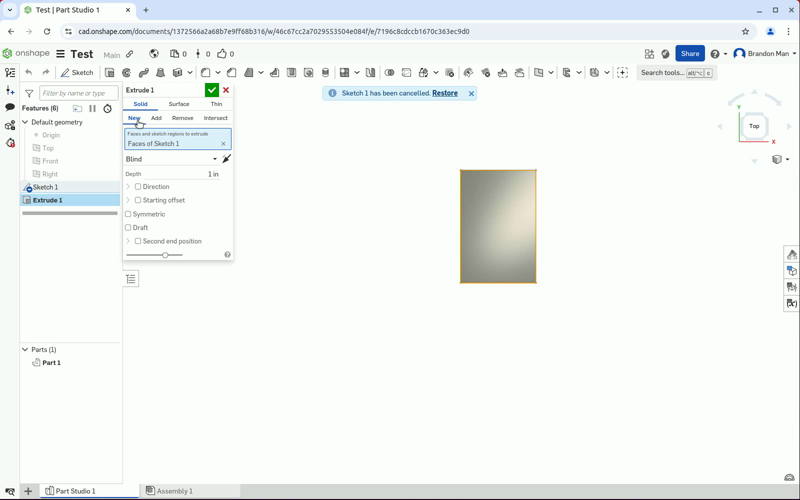
click(137, 120)
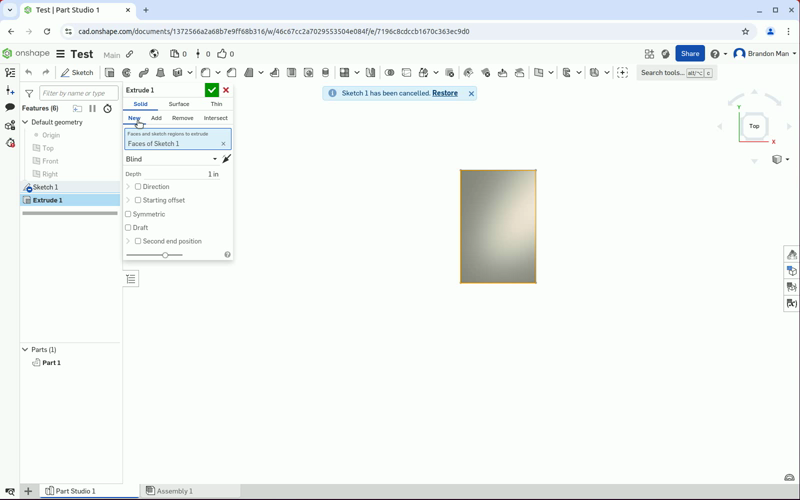
key(tab, 4)
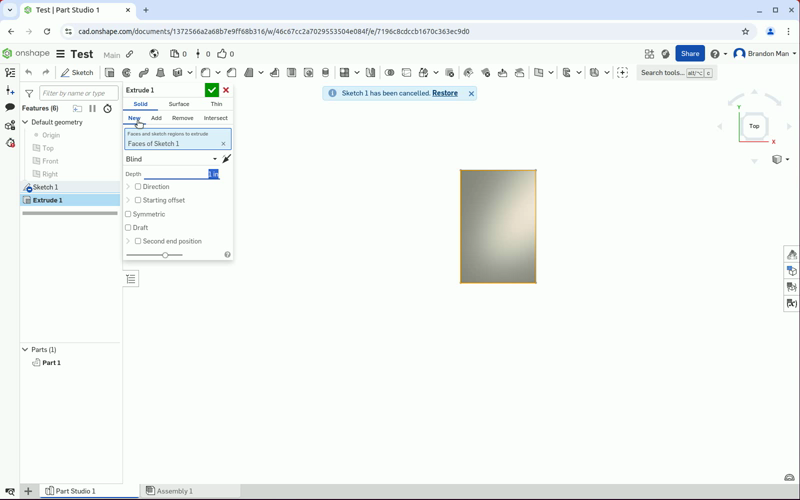
text(9.147)
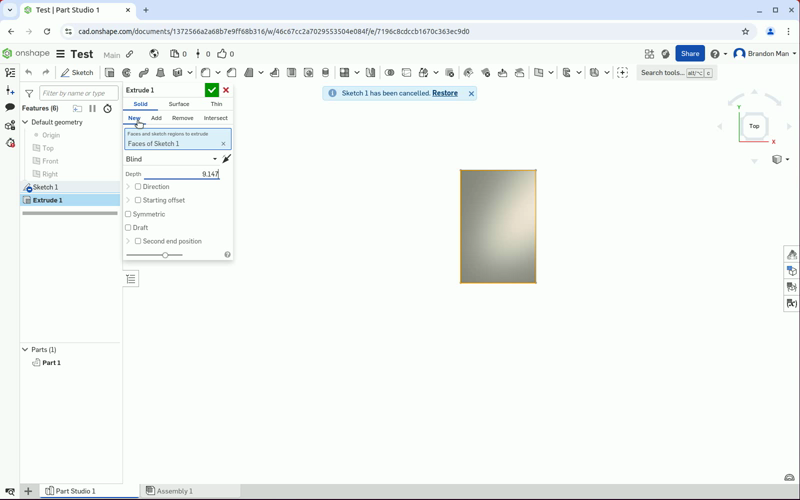
key(enter)
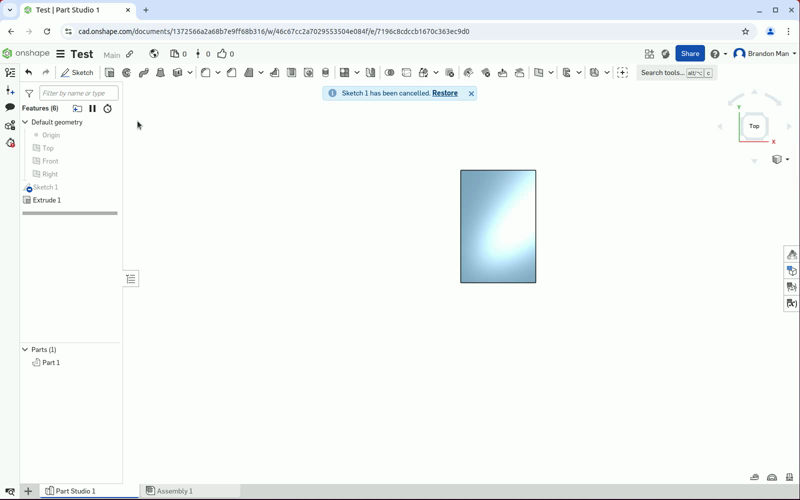
key(shift+h)
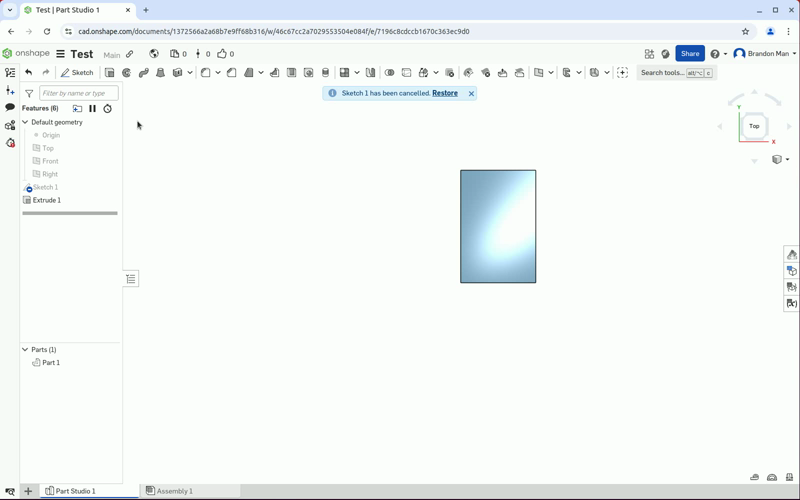
key(shift+h)
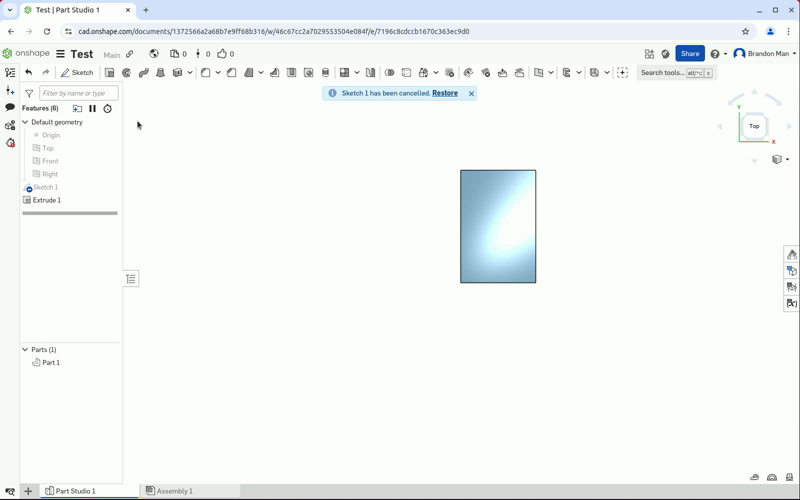
mouse_move(73, 189)
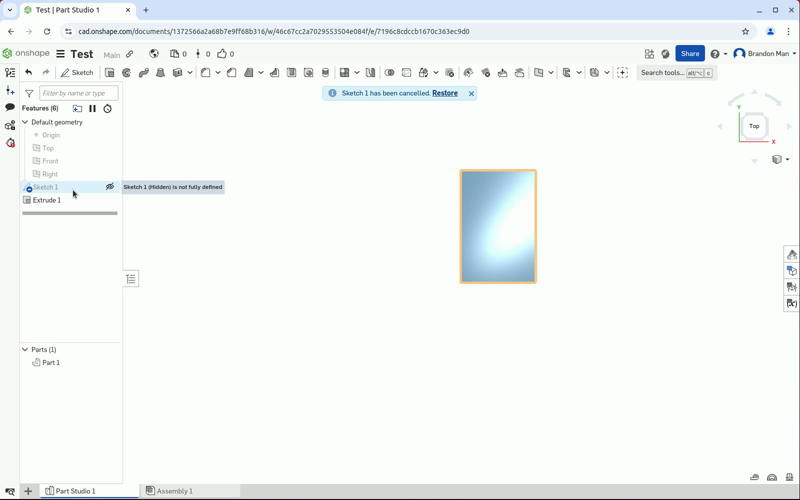
click(73, 189)
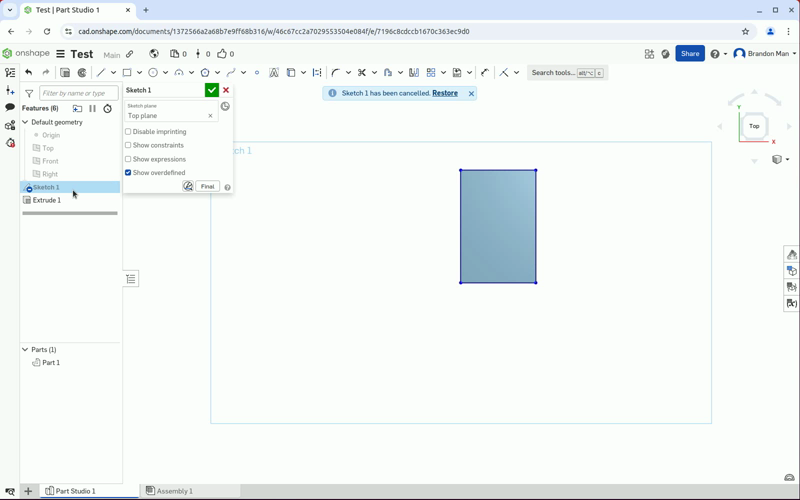
mouse_move(229, 92)
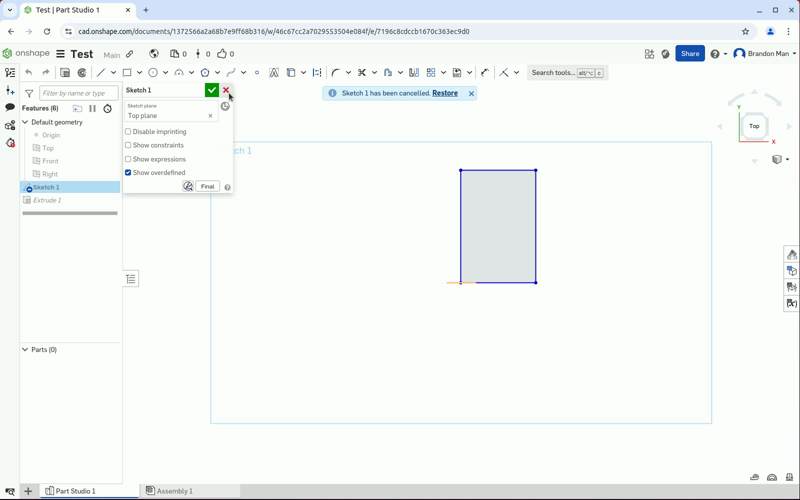
click(229, 92)
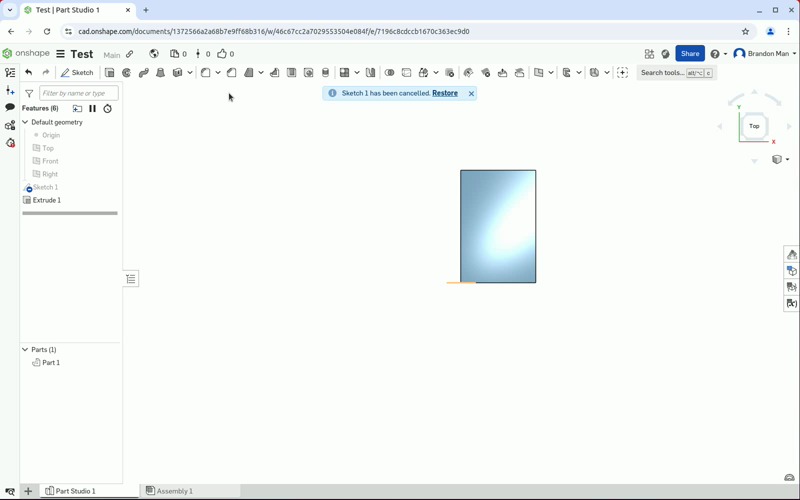
mouse_move(541, 75)
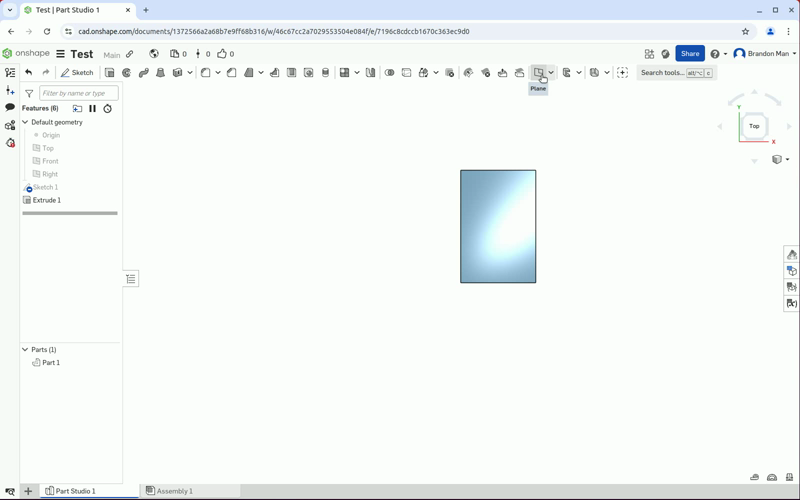
click(541, 75)
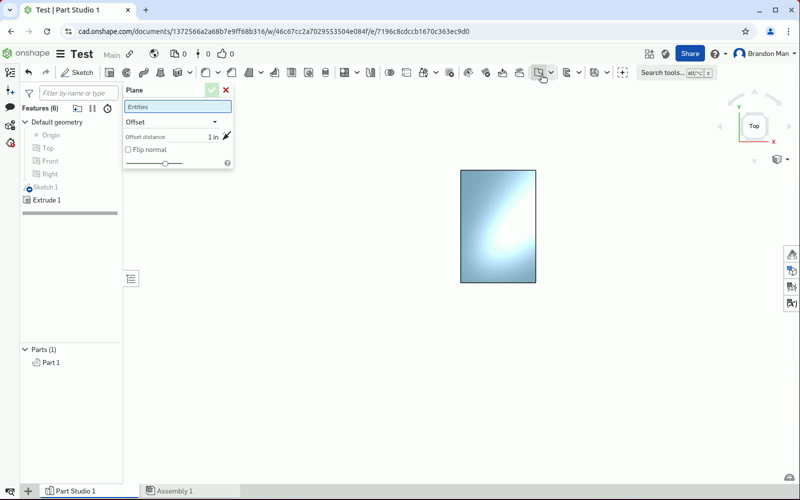
mouse_move(73, 150)
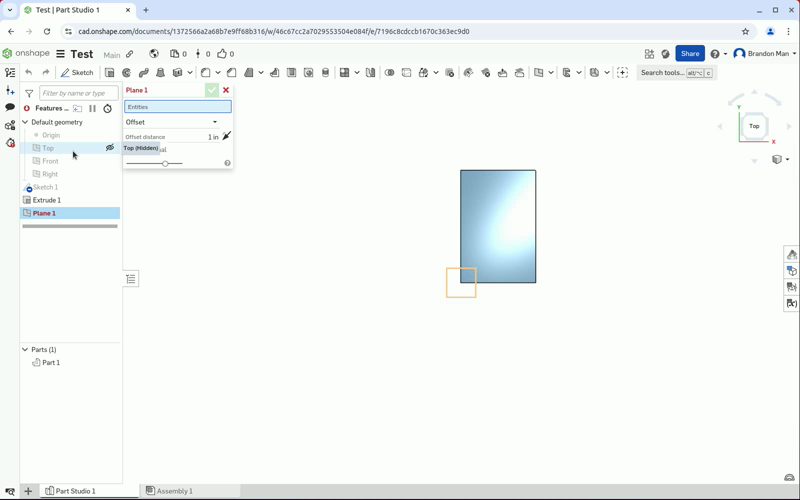
click(73, 150)
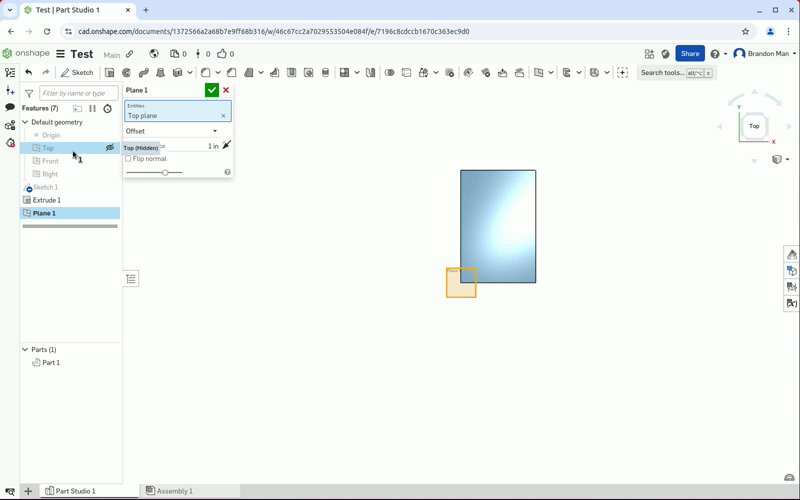
key(tab, 2)
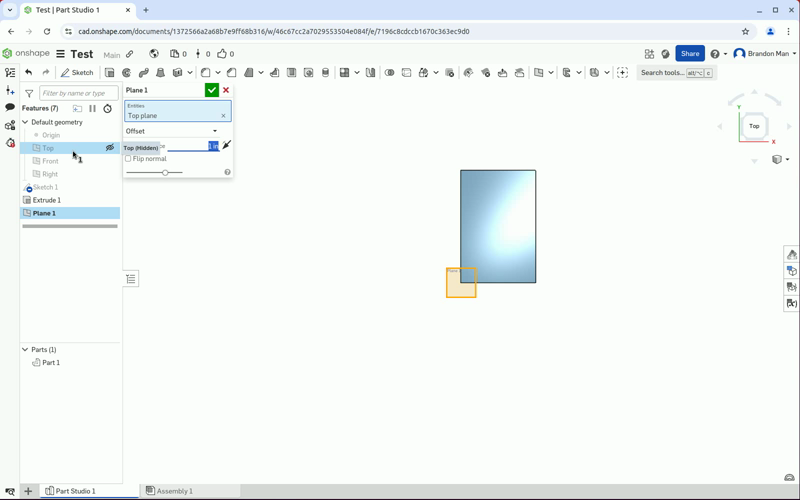
text(9.151)
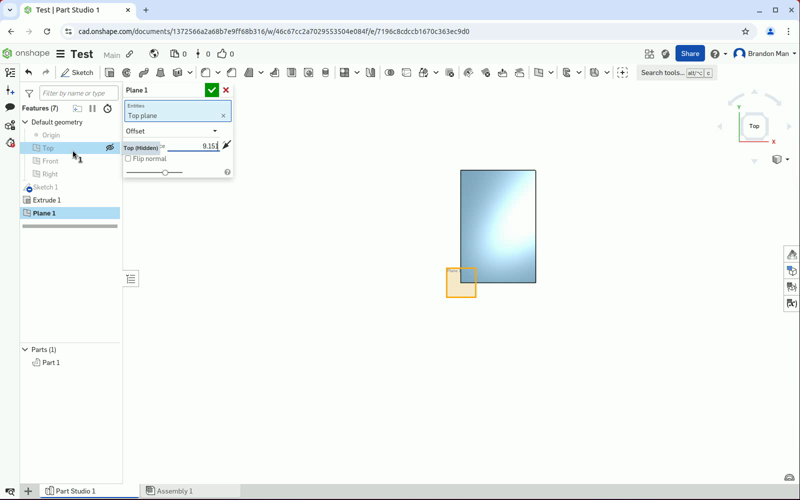
key(enter, 2)
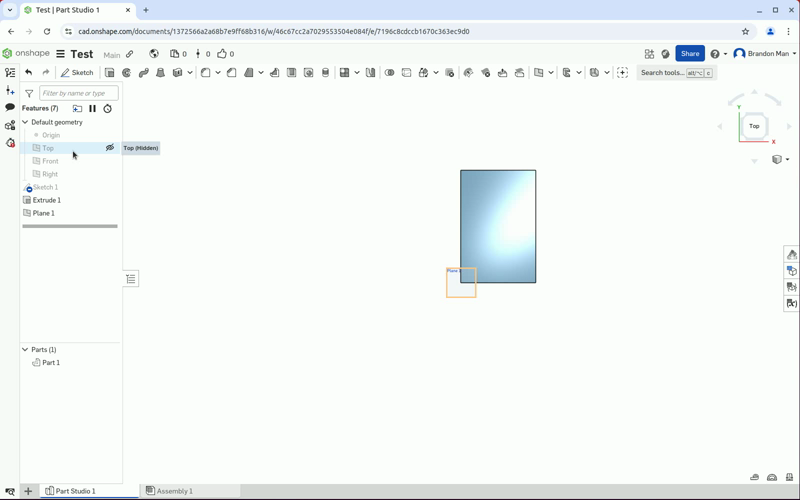
key(shift+s)
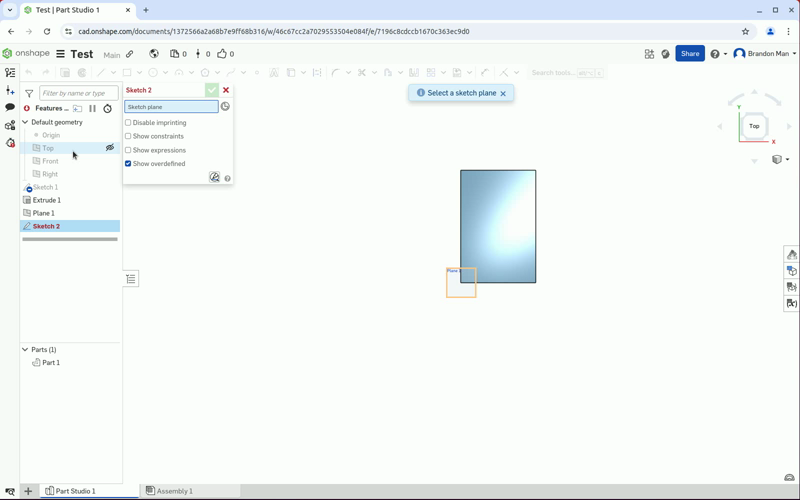
mouse_move(73, 215)
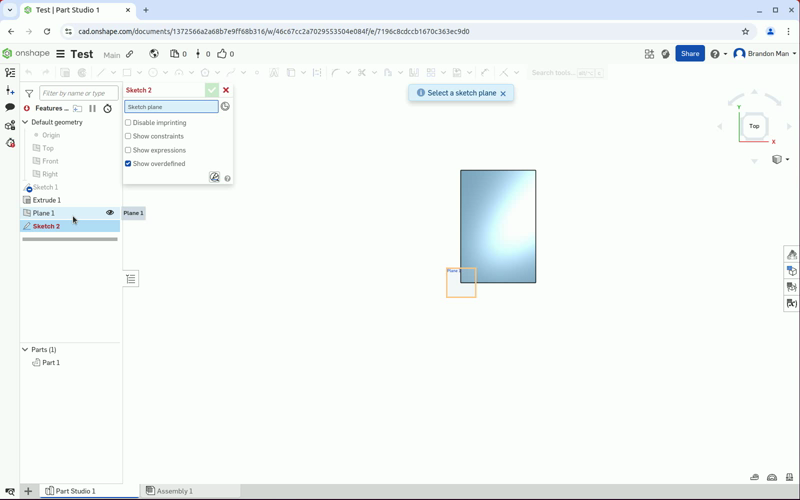
click(73, 215)
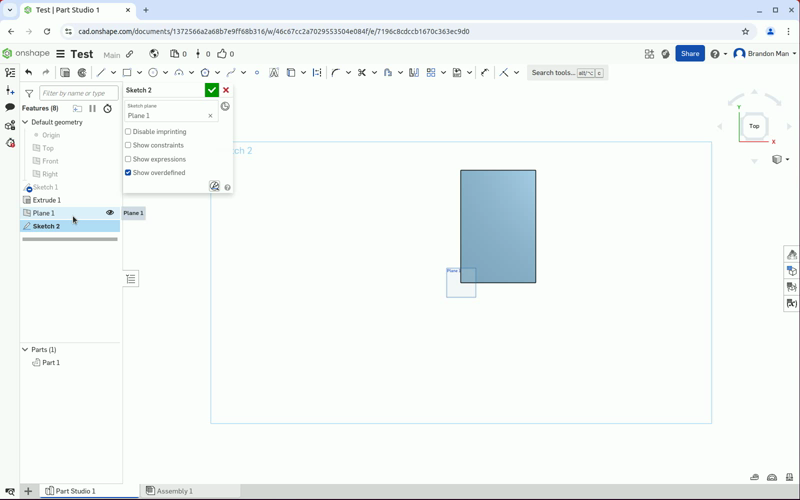
mouse_move(73, 352)
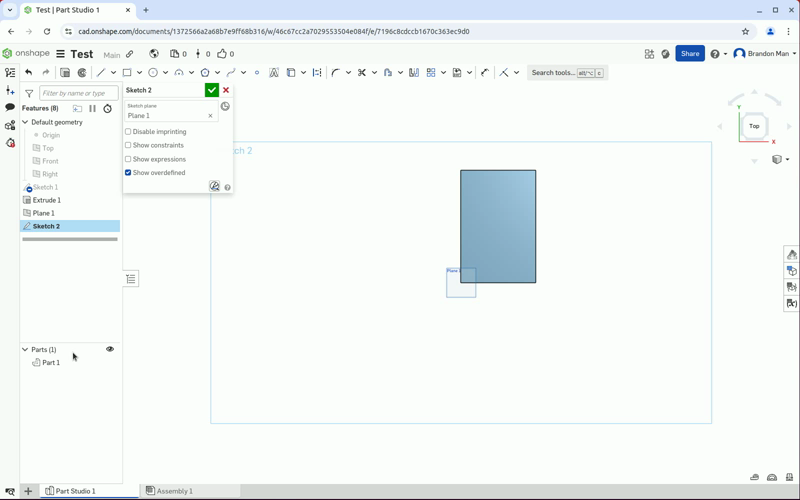
key(y)
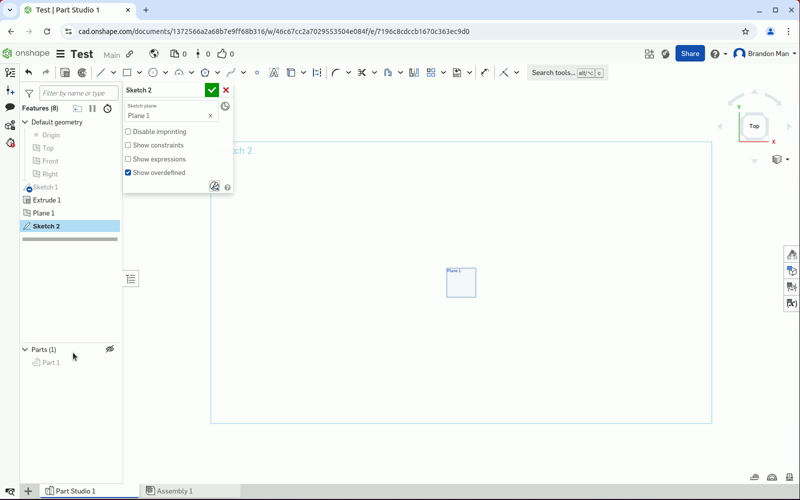
key(l)
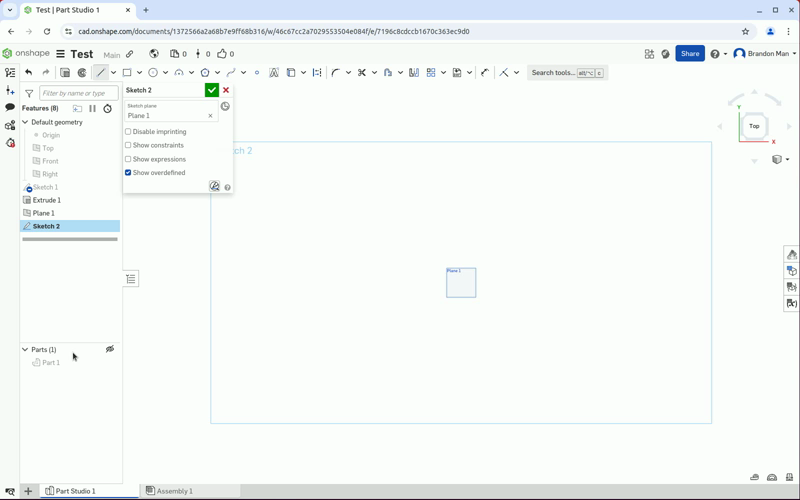
key_down(shift)
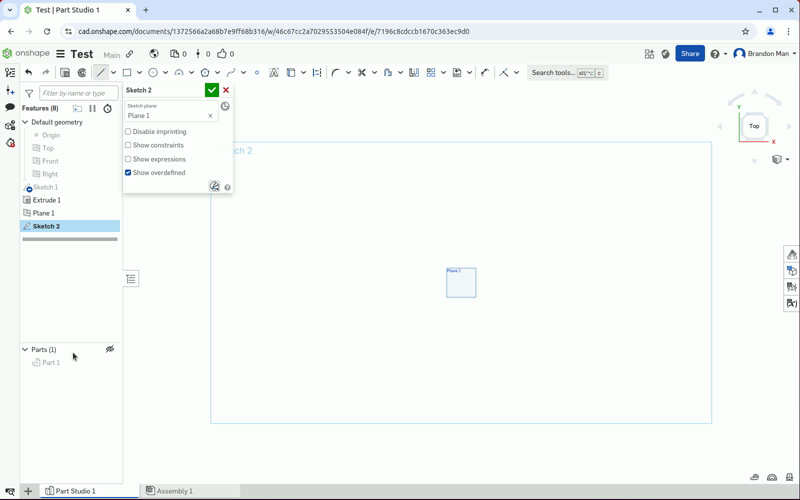
mouse_move(460, 282)
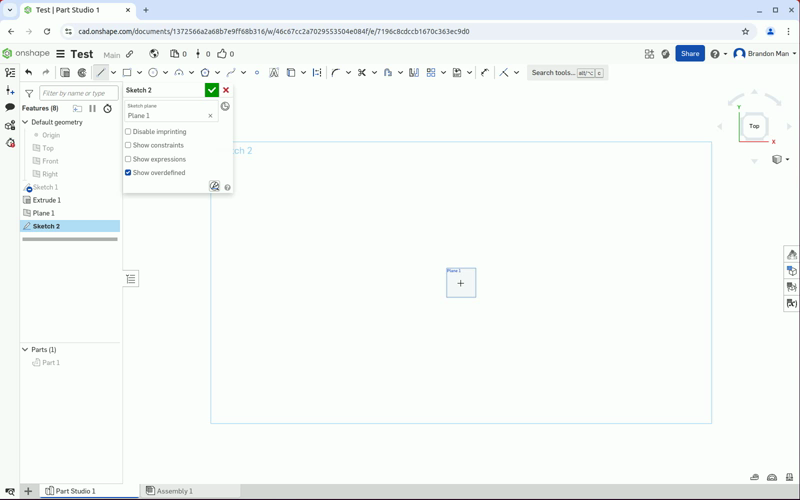
click(460, 282)
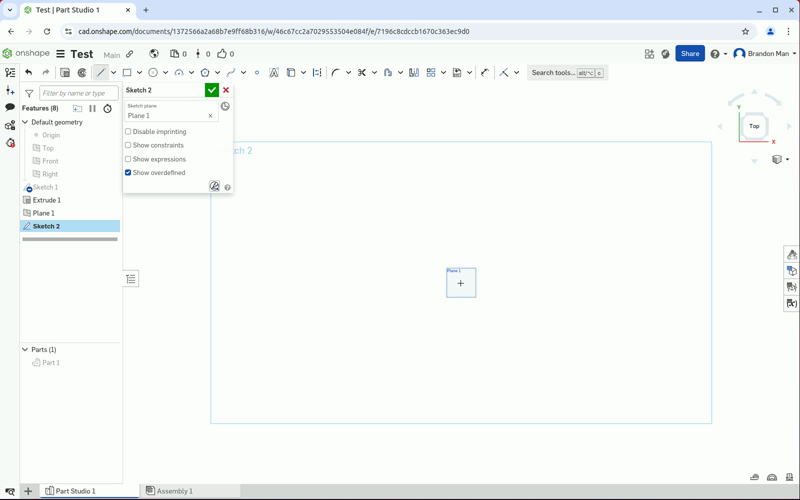
key_up(shift)
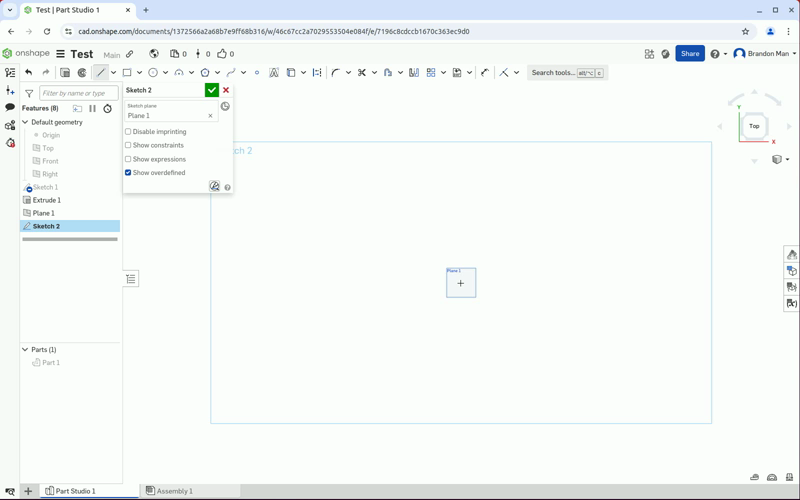
key_down(shift)
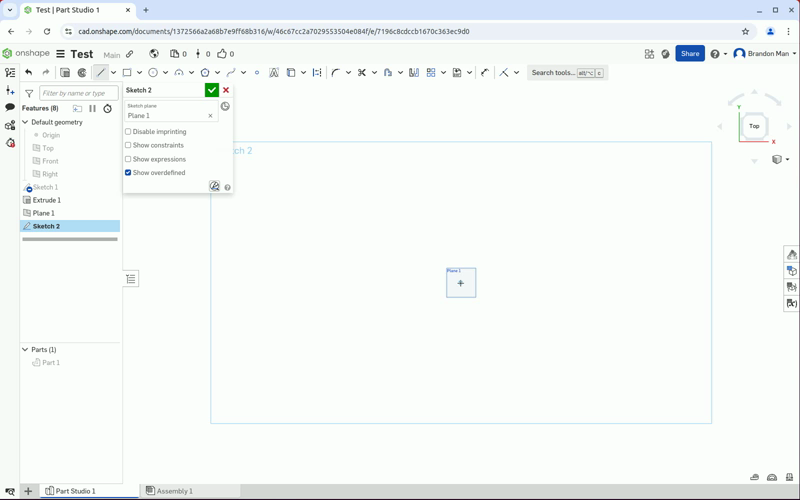
mouse_move(490, 282)
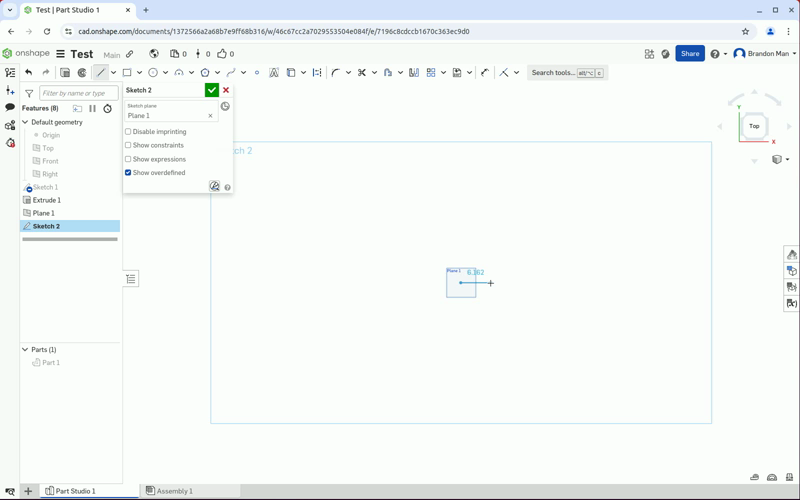
mouse_move(483, 282)
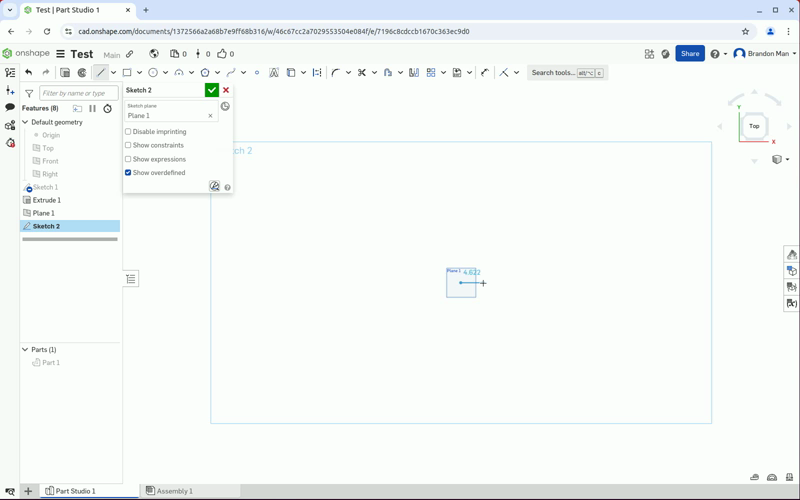
click(483, 282)
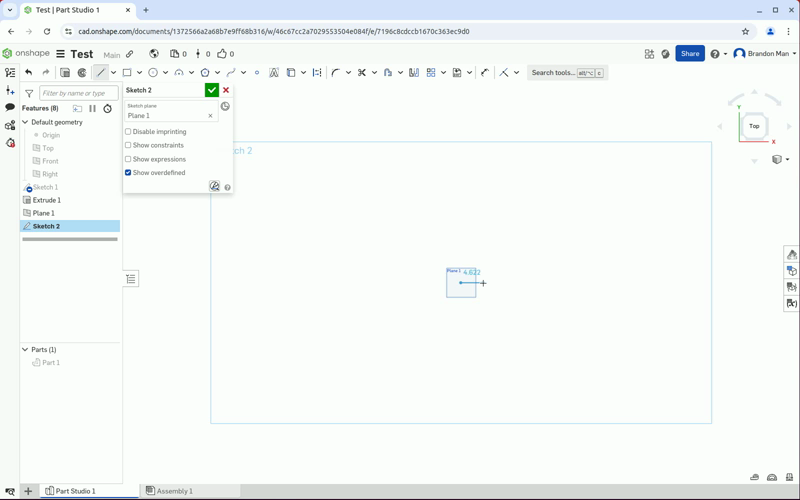
key_up(shift)
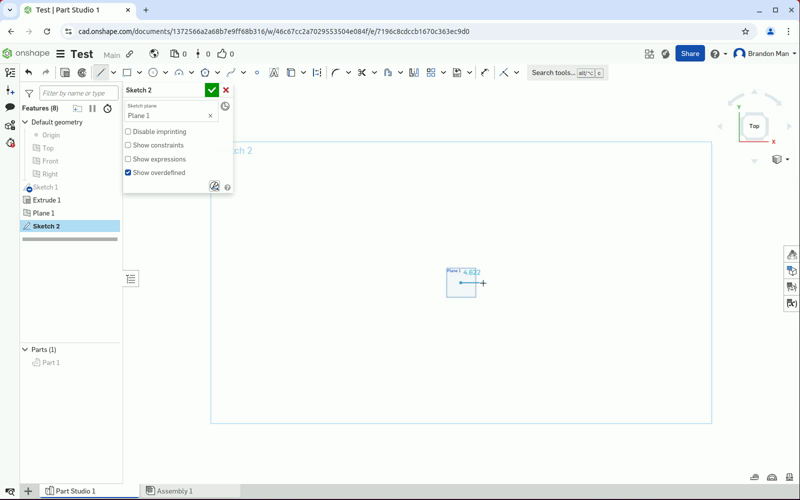
key_down(shift)
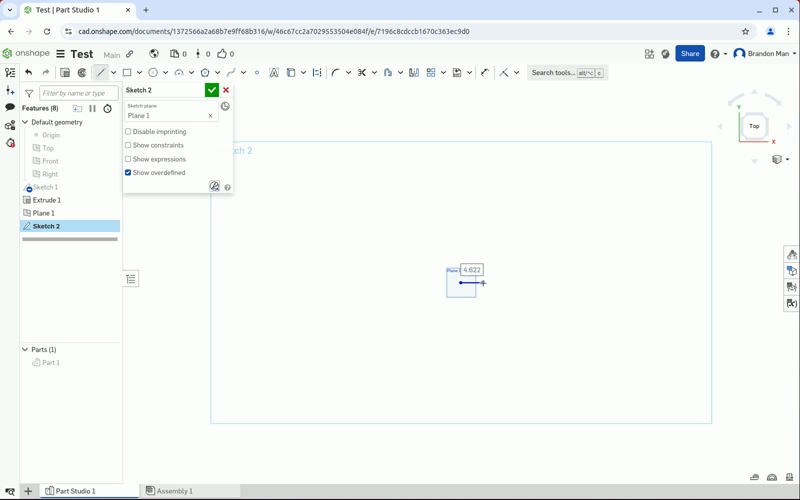
mouse_move(483, 170)
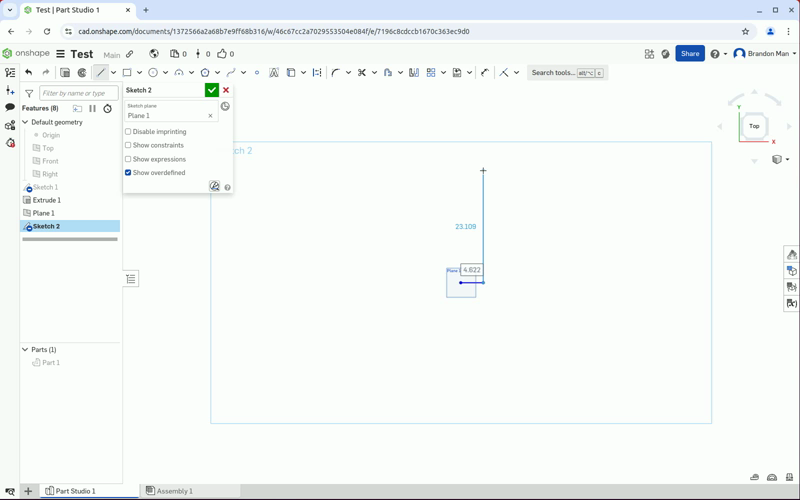
click(483, 170)
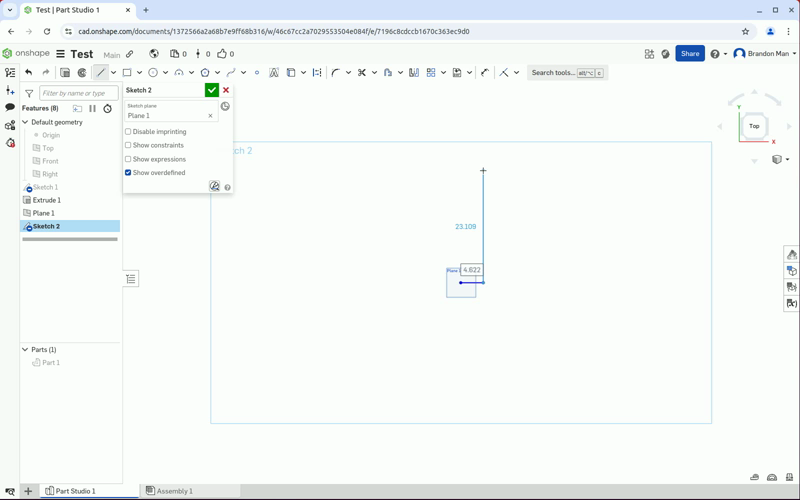
key_up(shift)
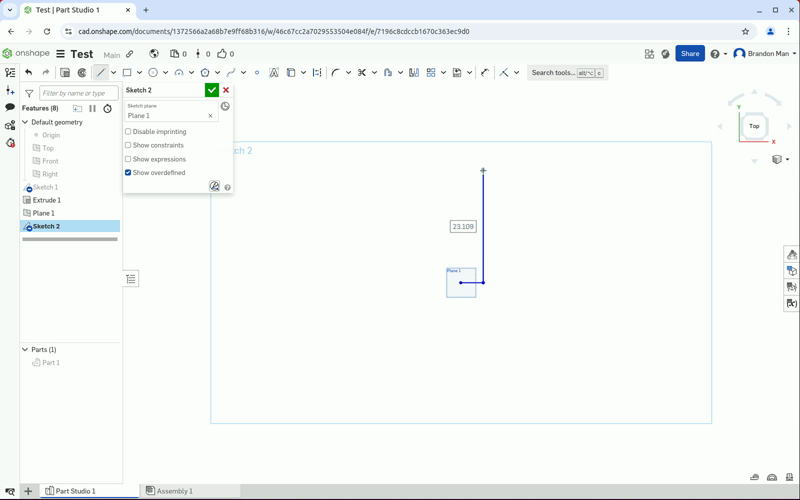
key_down(shift)
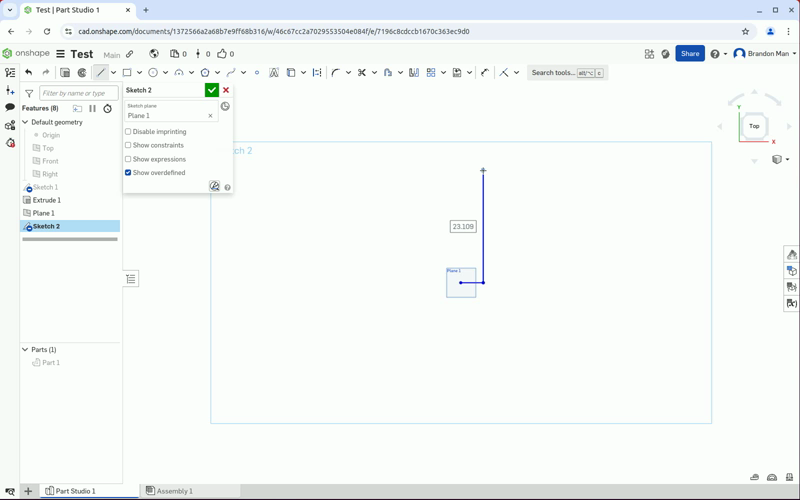
mouse_move(513, 170)
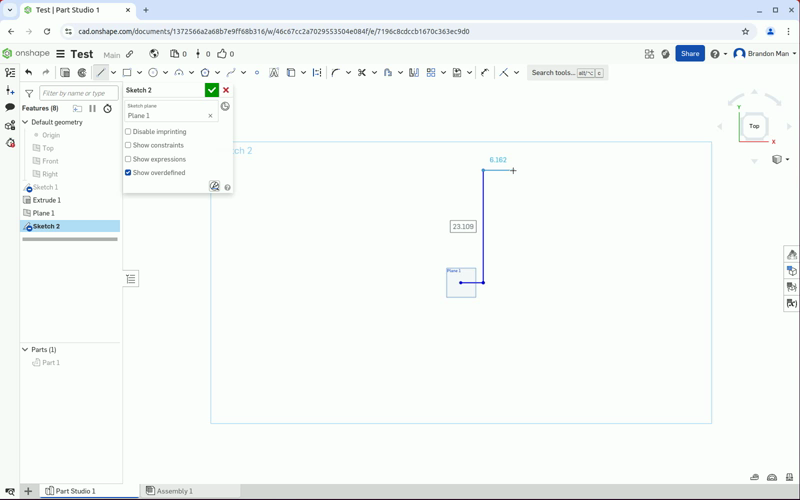
mouse_move(460, 170)
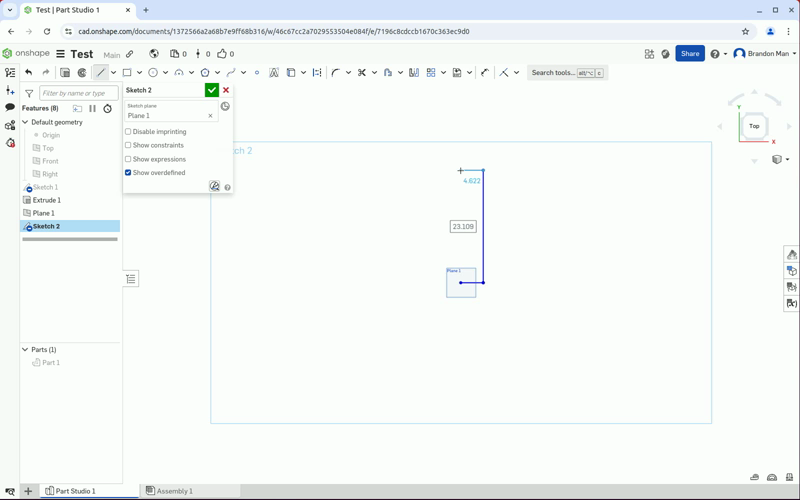
click(460, 170)
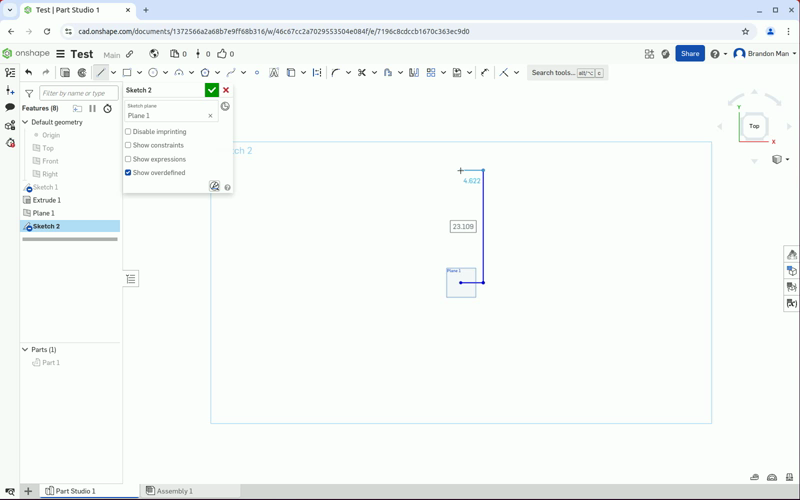
key_up(shift)
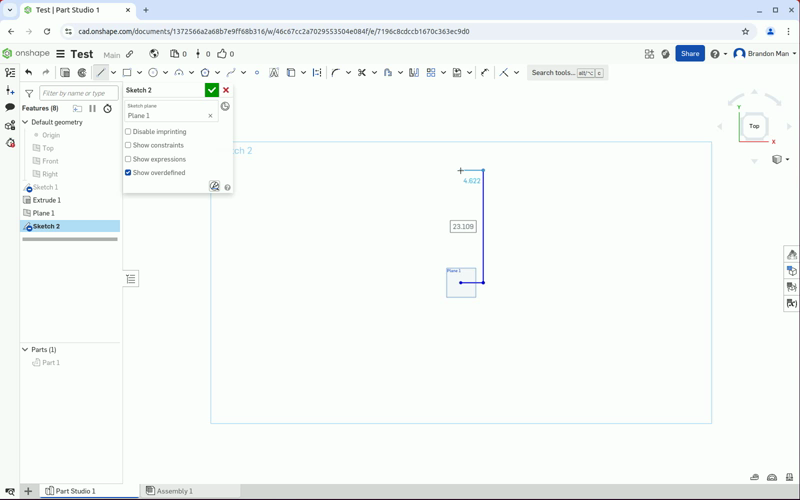
key_down(shift)
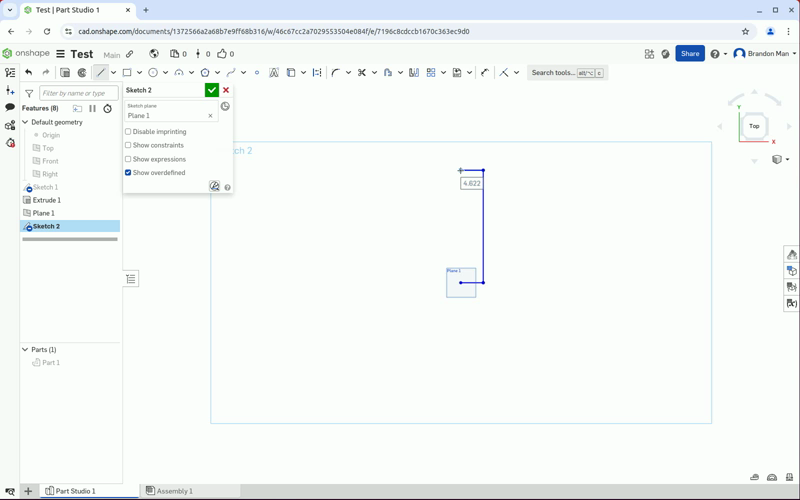
mouse_move(460, 282)
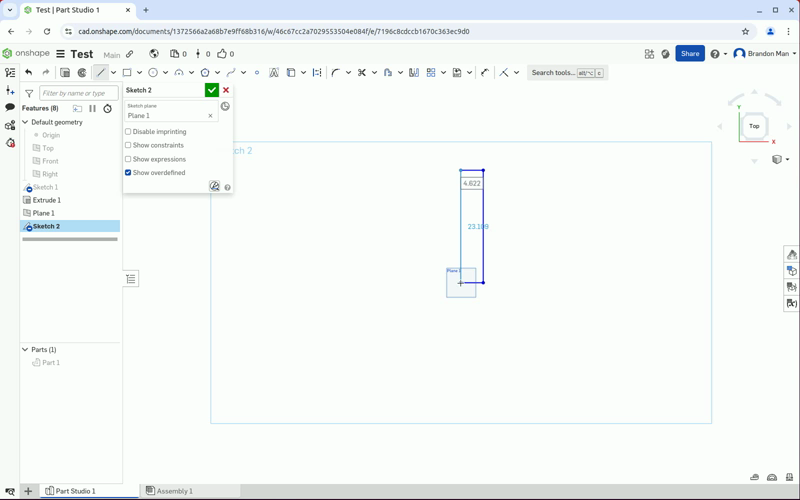
key_up(shift)
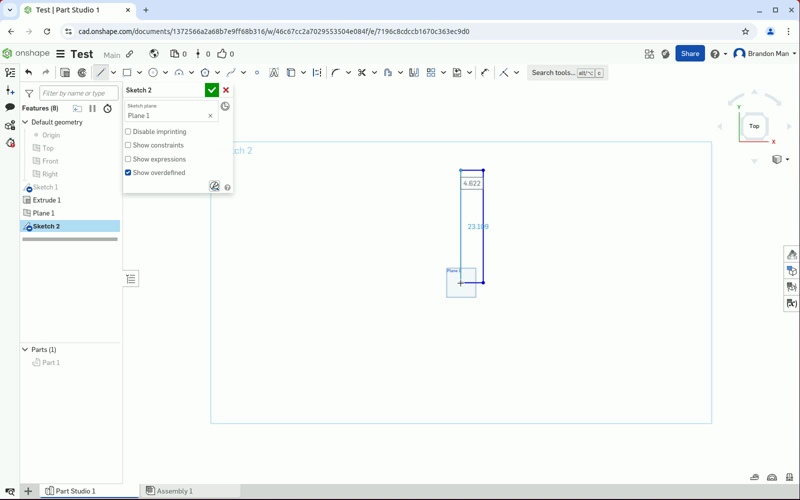
click(460, 282)
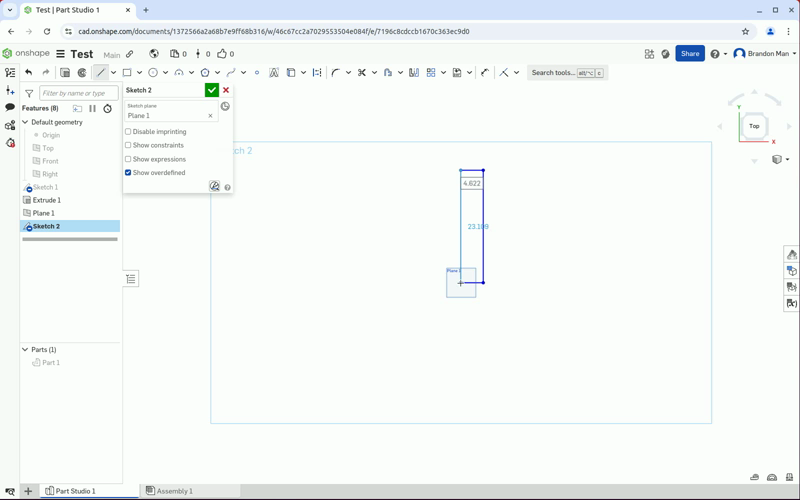
key(esc)
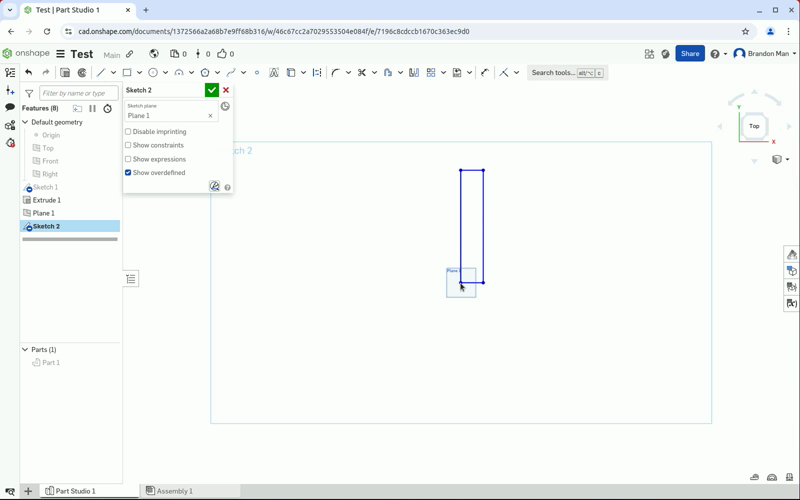
mouse_move(476, 184)
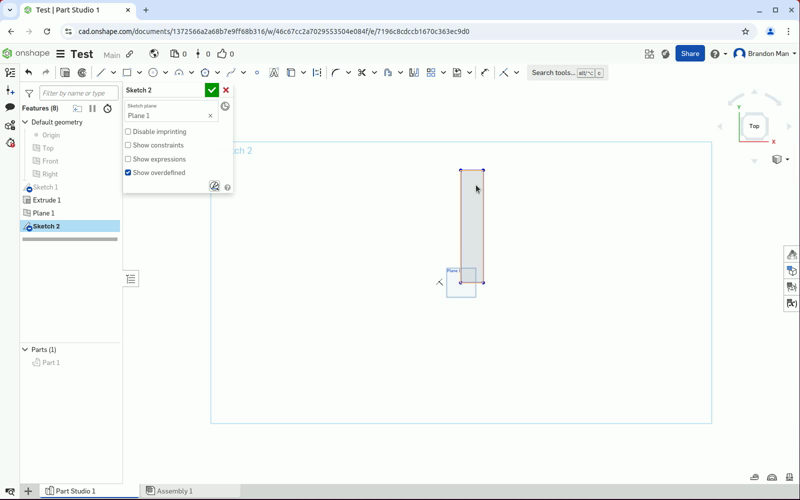
click(476, 184)
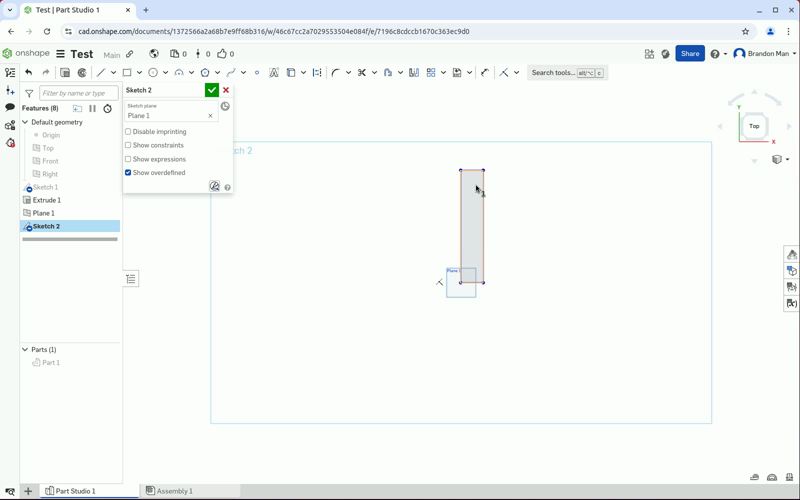
mouse_move(73, 352)
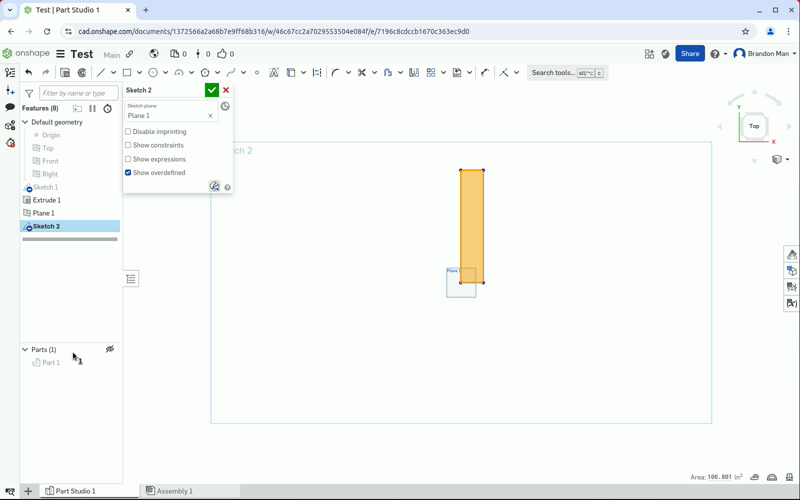
key(shift+y)
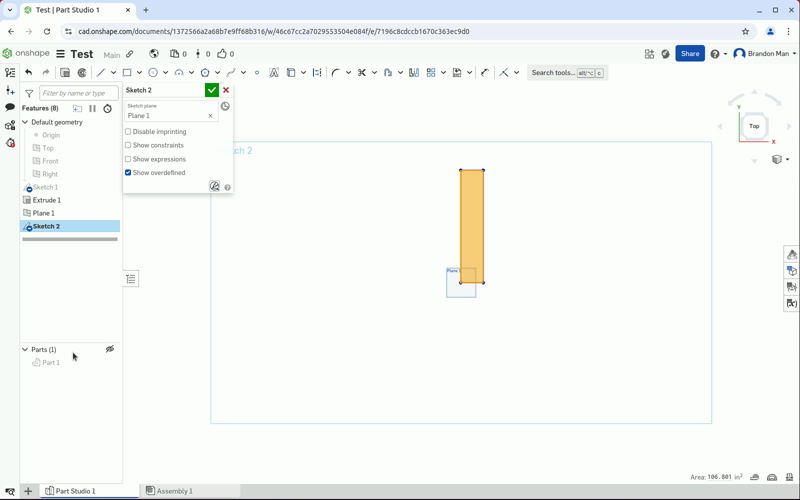
key(shift+e)
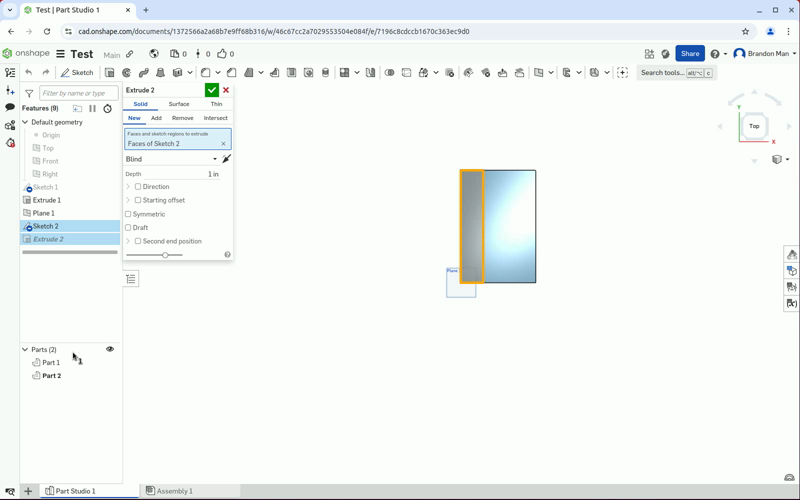
mouse_move(143, 106)
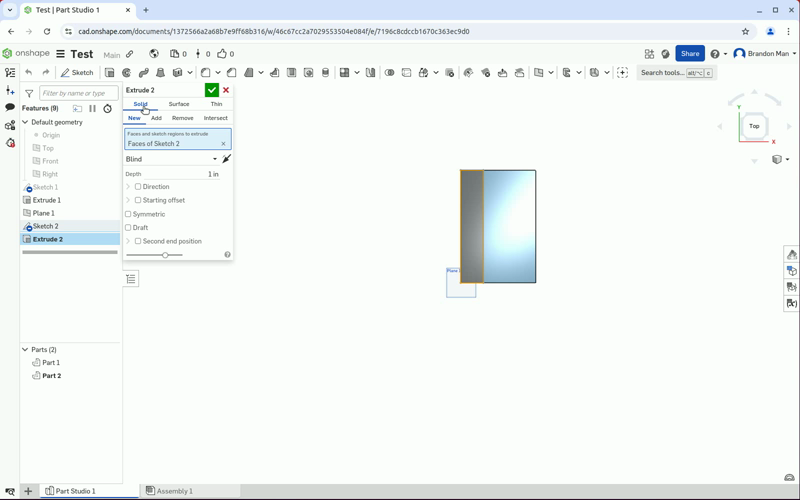
click(143, 106)
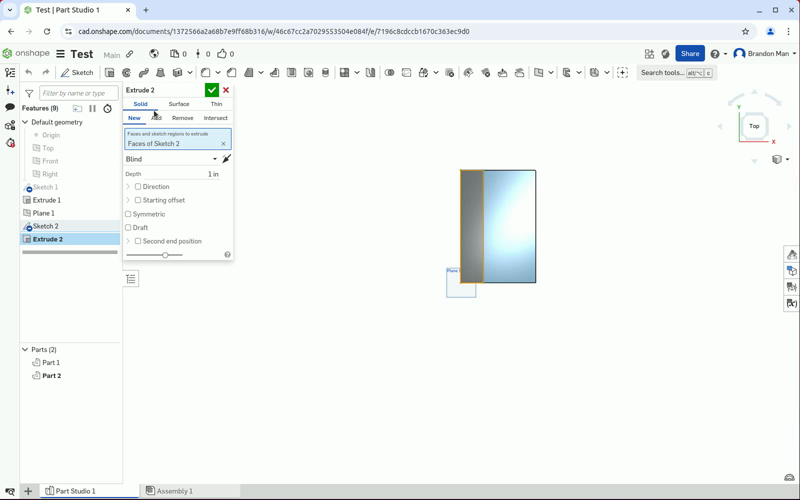
mouse_move(186, 120)
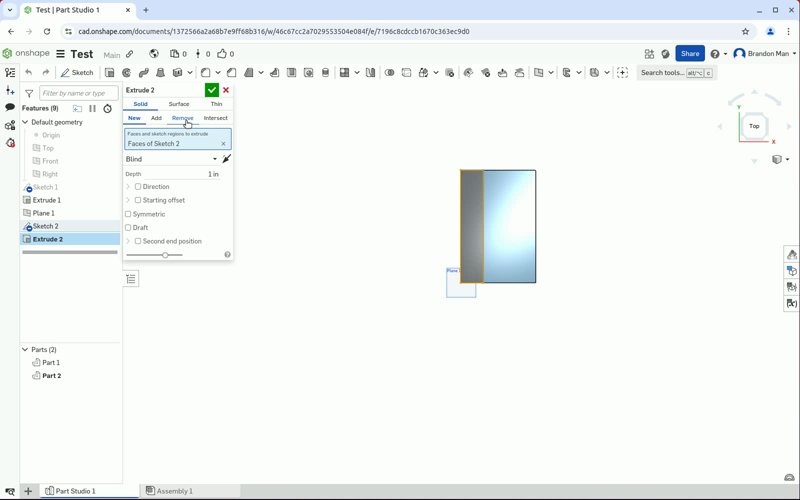
click(186, 120)
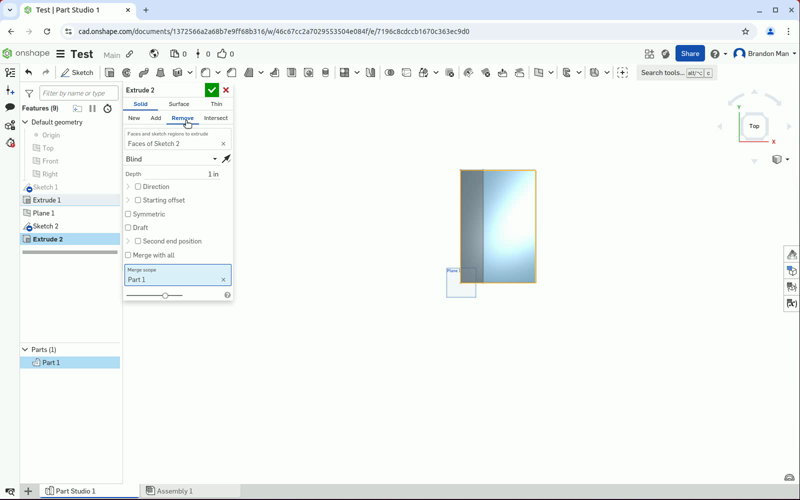
key(tab, 4)
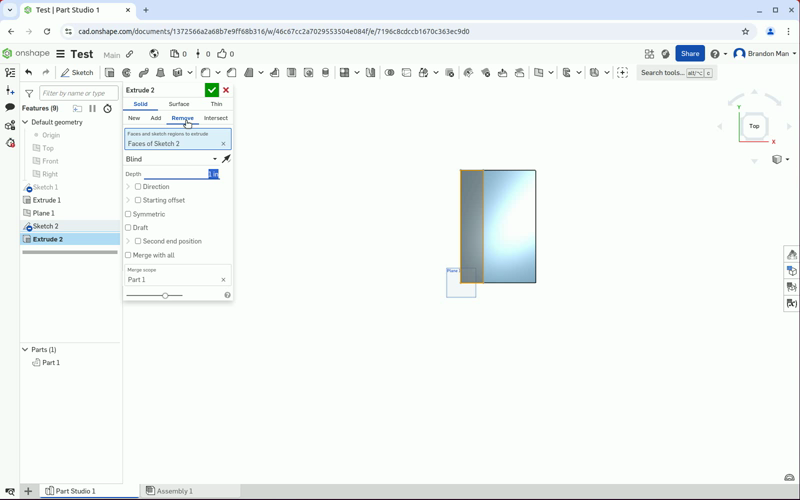
text(4.574)
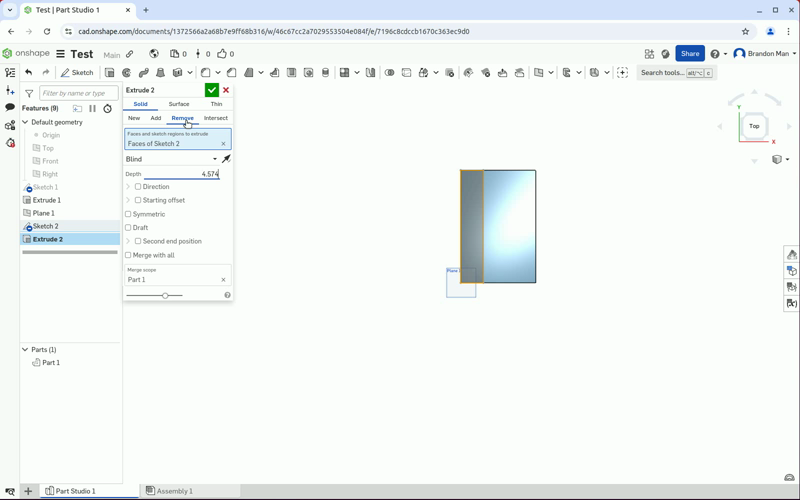
key(tab, 6)
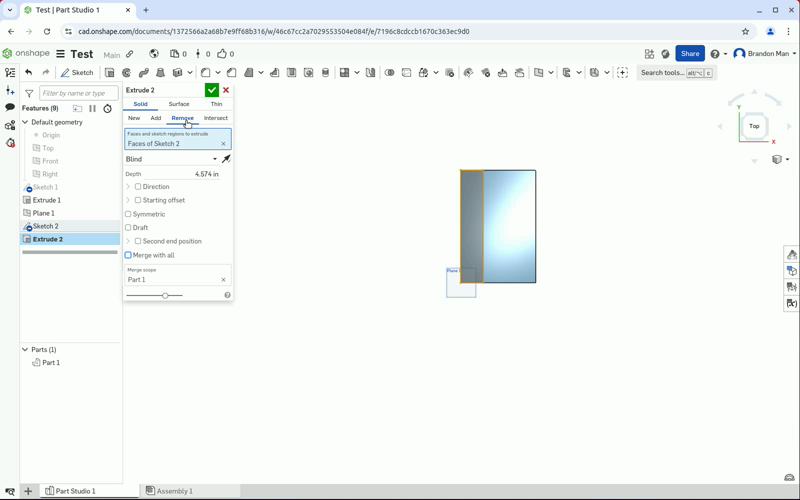
key(space)
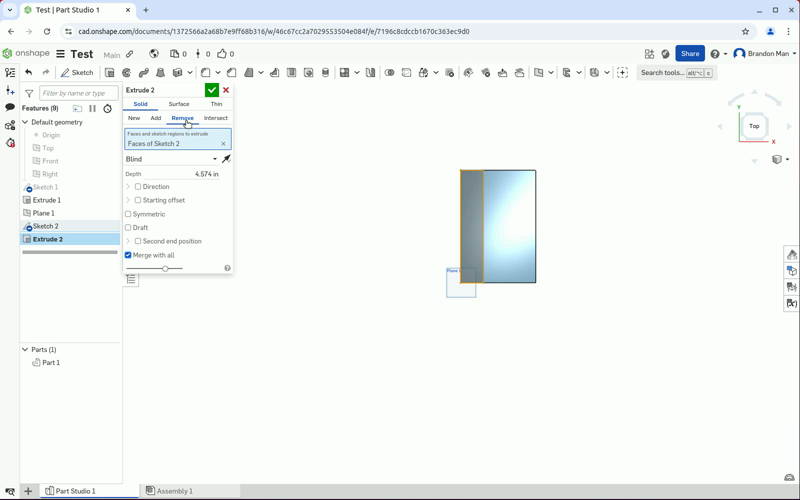
key(enter)
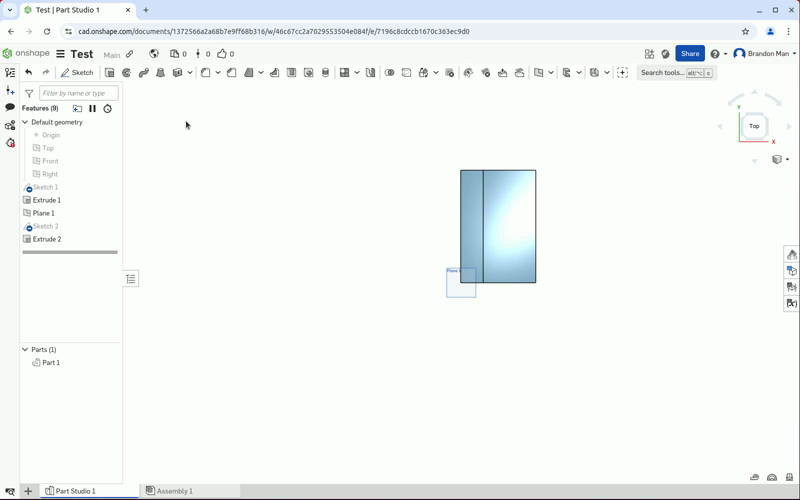
key(shift+h)
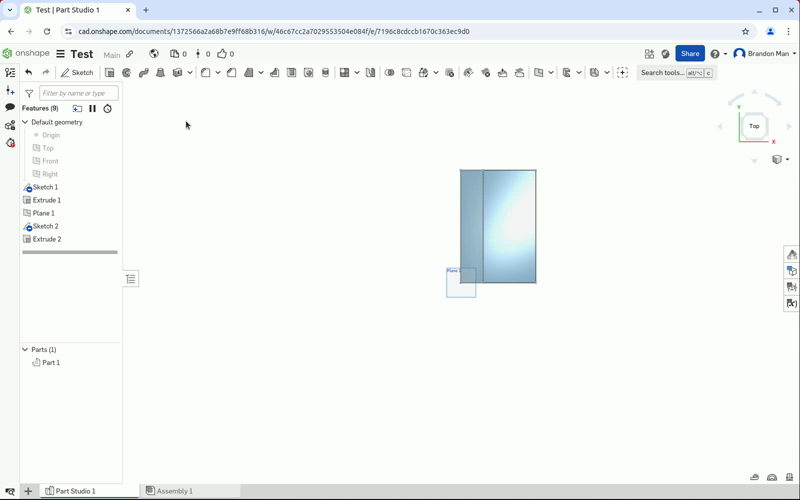
key(shift+h)
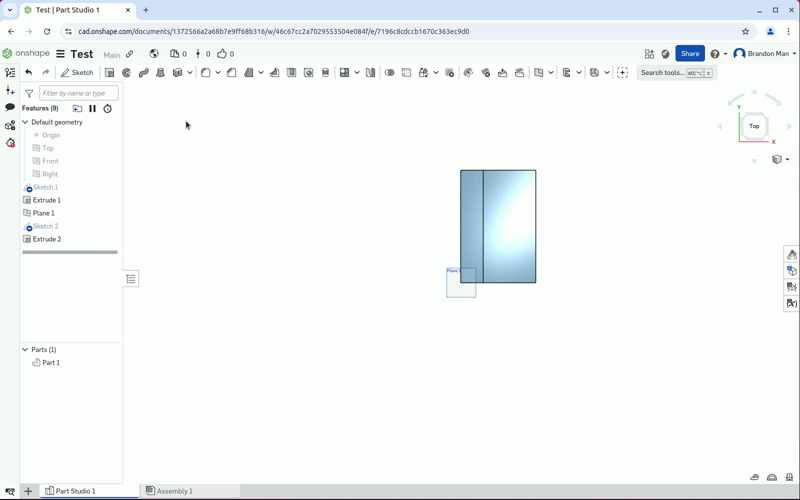
mouse_move(73, 189)
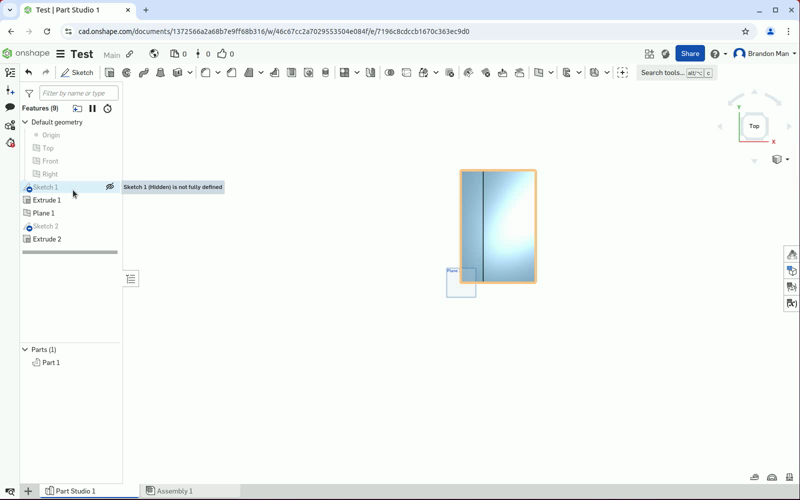
click(73, 189)
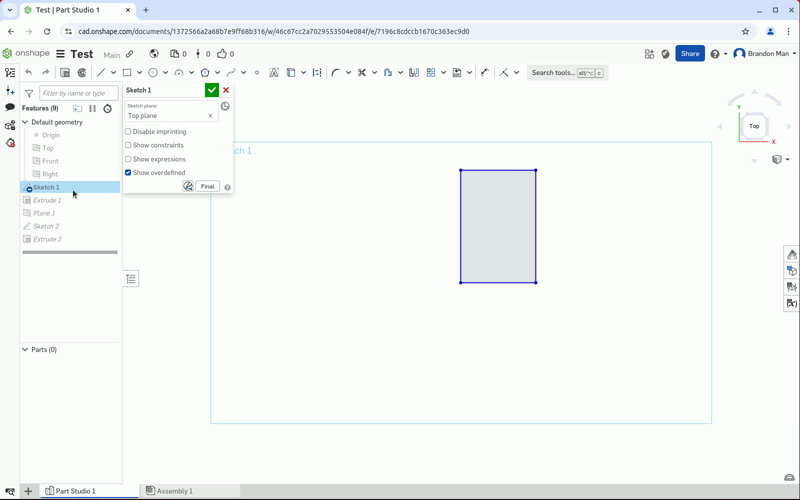
mouse_move(229, 92)
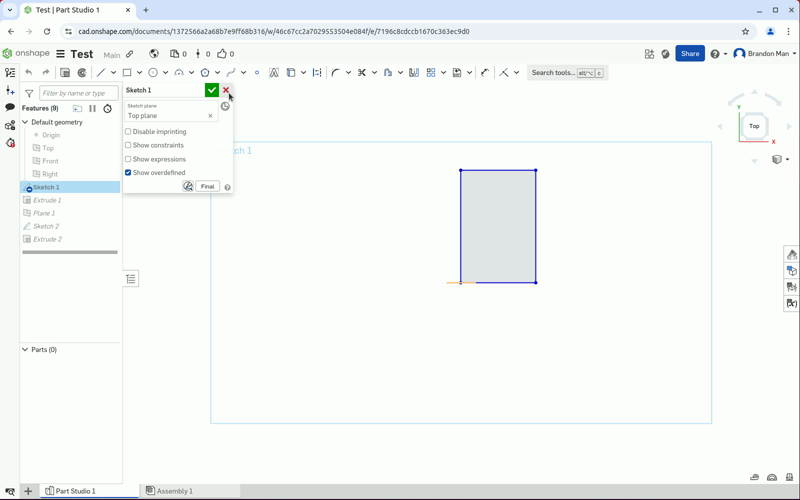
click(229, 92)
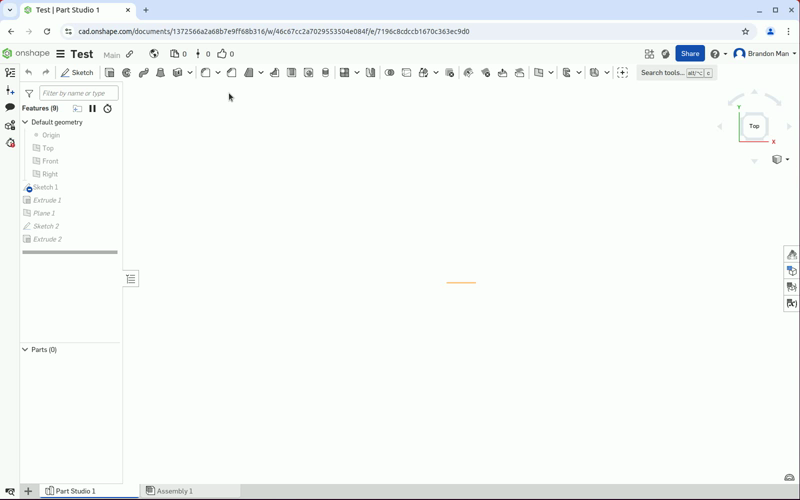
key(shift+s)
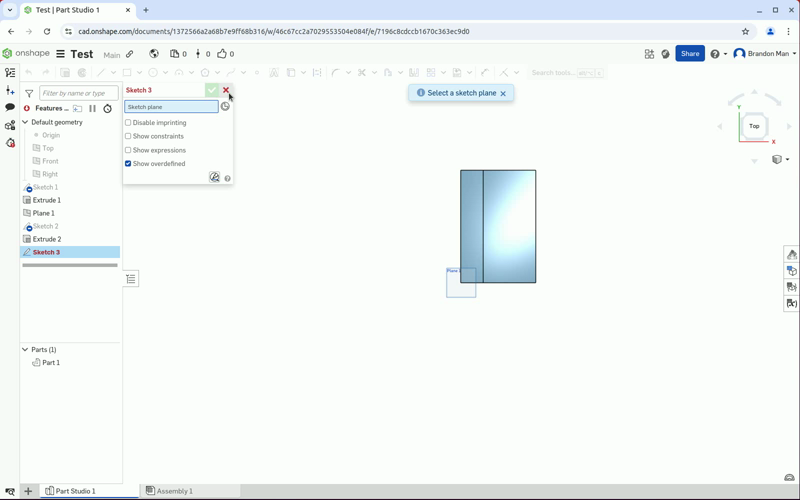
mouse_move(73, 215)
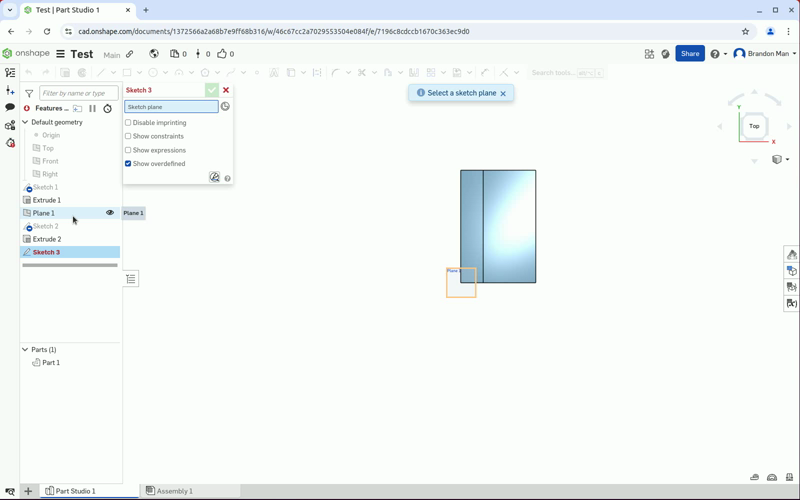
click(73, 215)
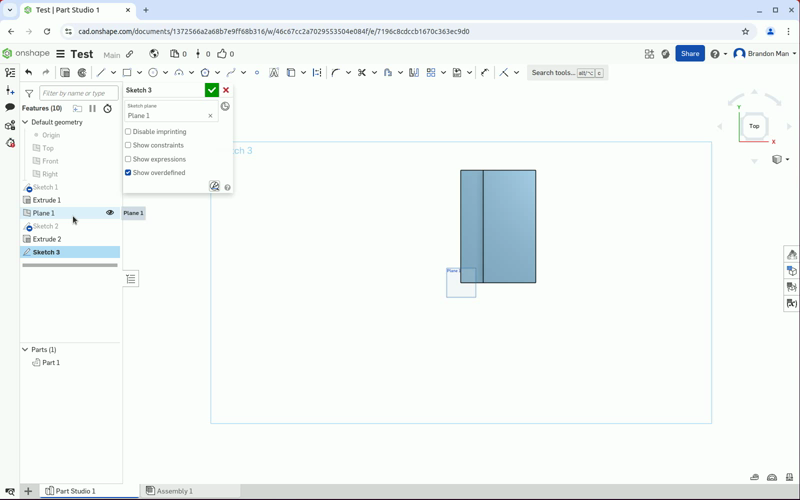
mouse_move(73, 352)
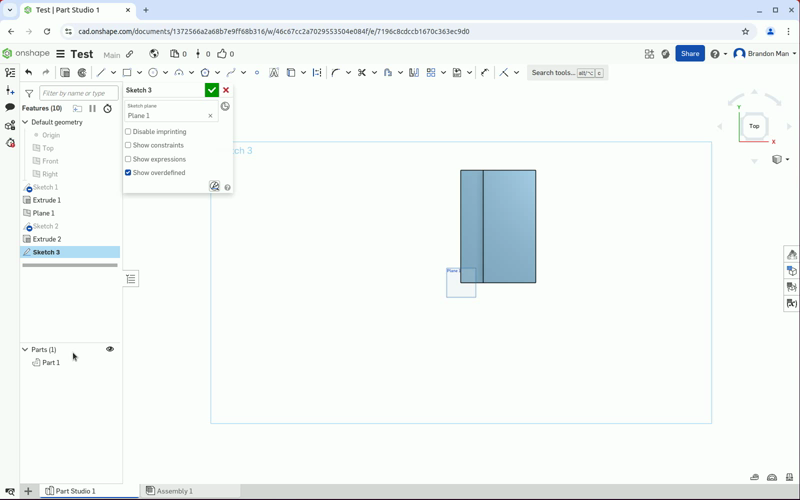
key(y)
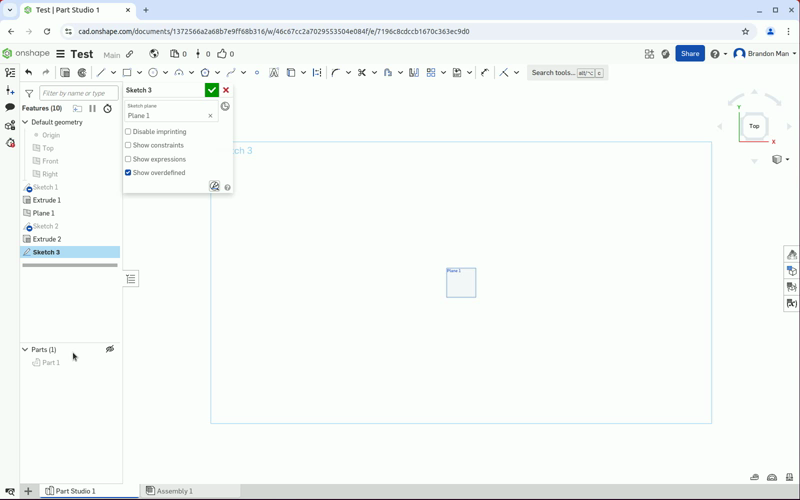
key(c)
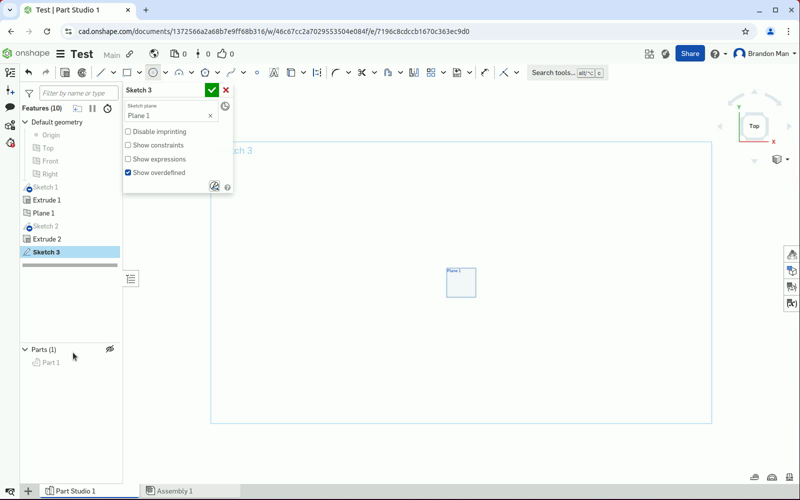
key_down(shift)
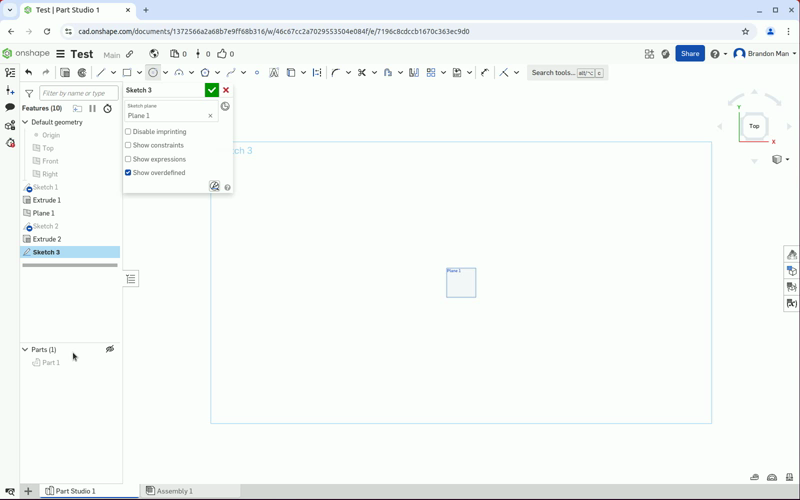
mouse_move(510, 226)
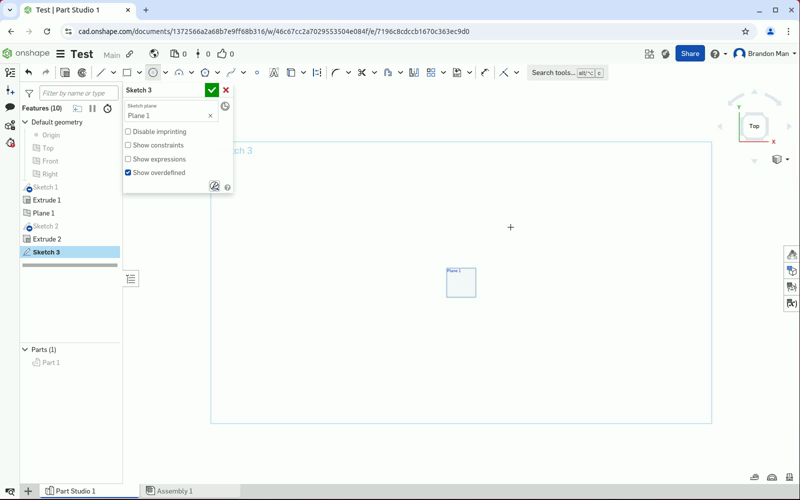
click(510, 226)
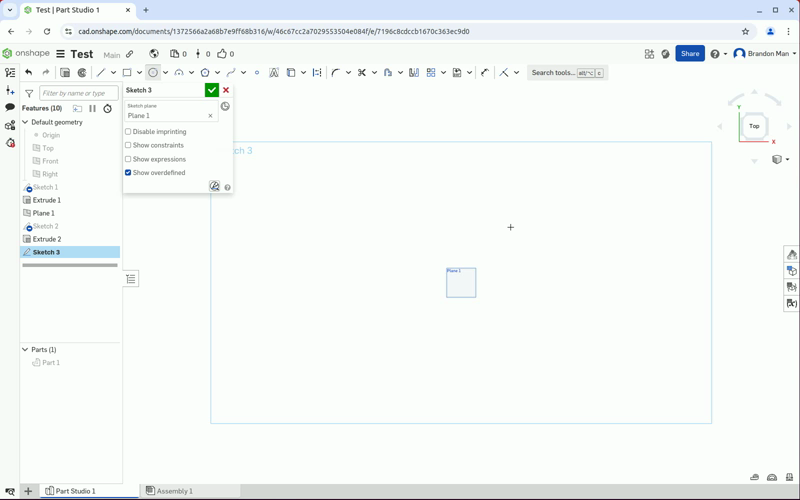
key_up(shift)
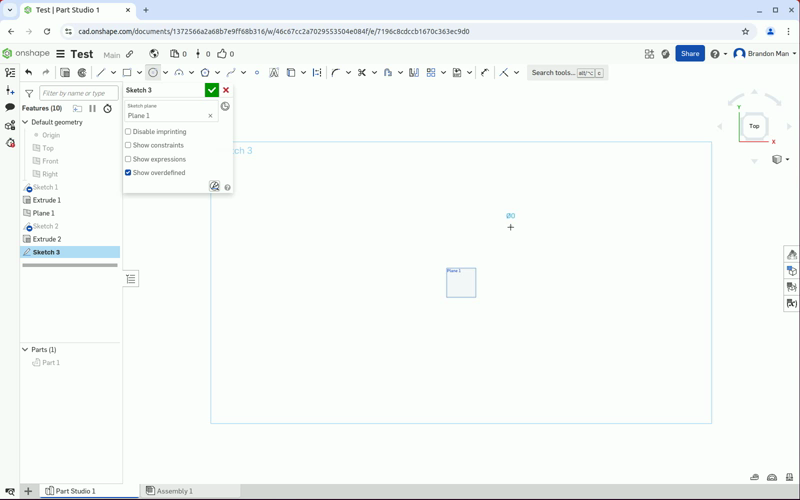
mouse_move(526, 226)
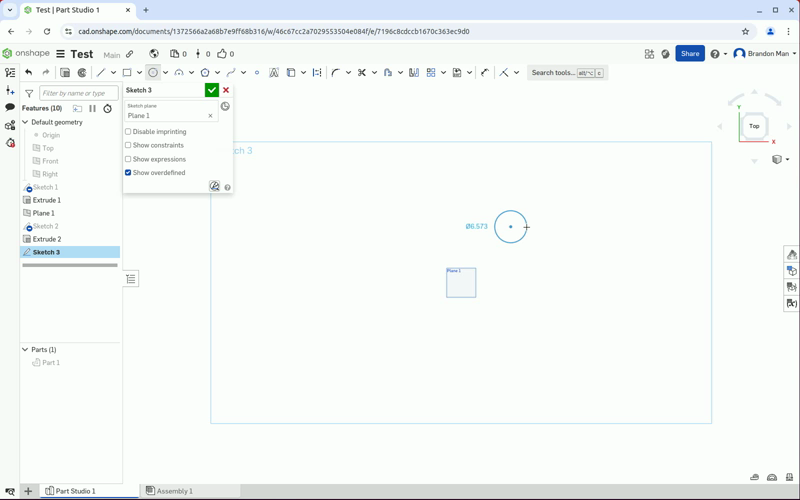
click(526, 226)
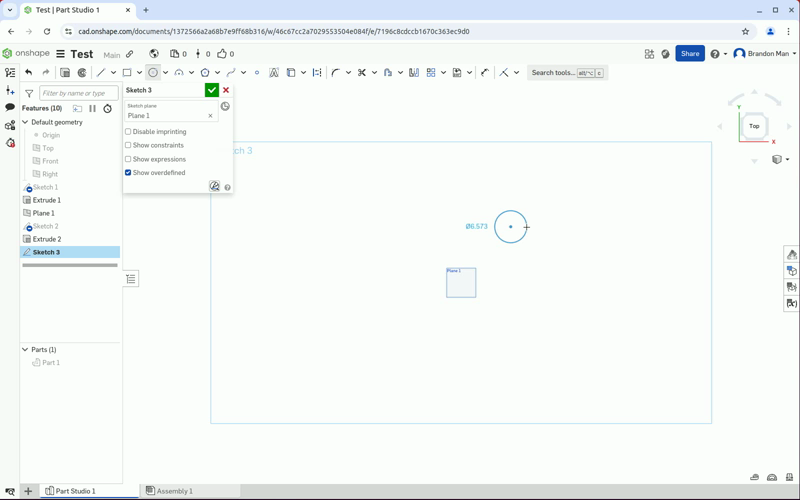
key(esc)
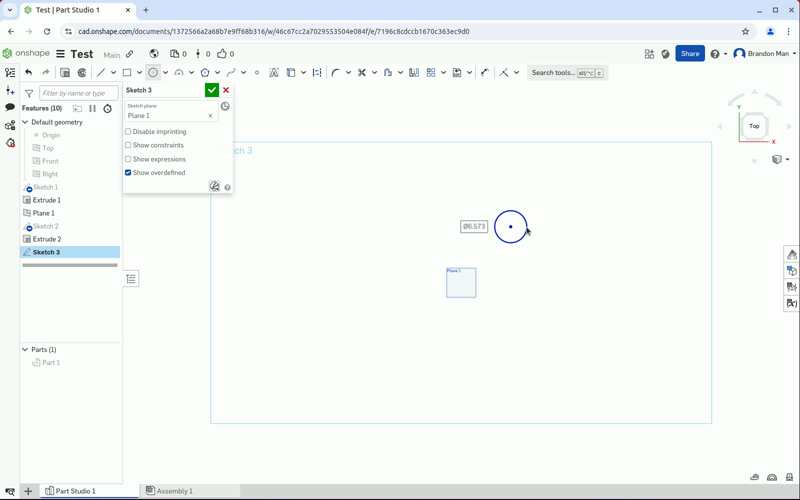
mouse_move(511, 225)
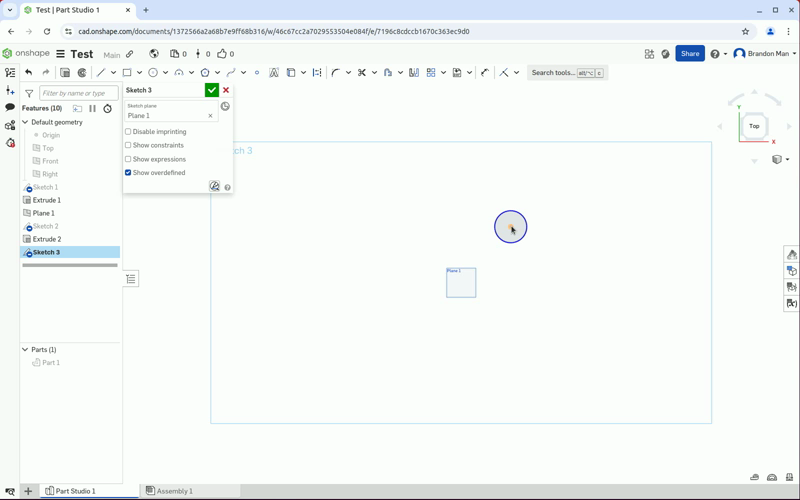
scroll(6)
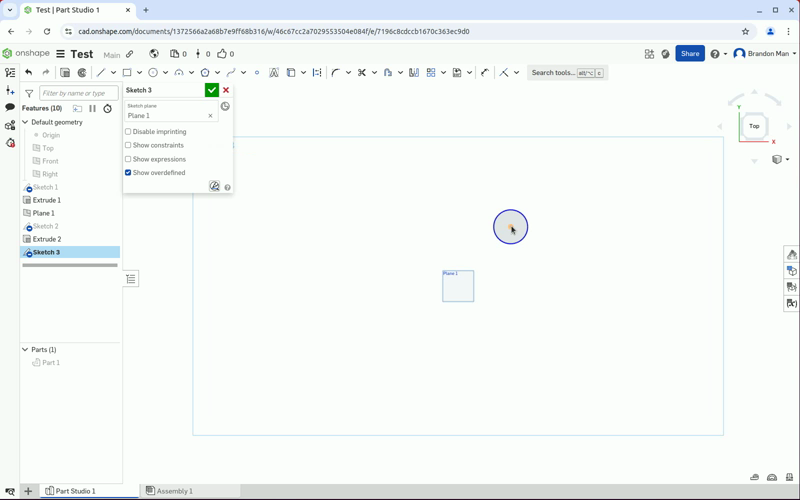
scroll(6)
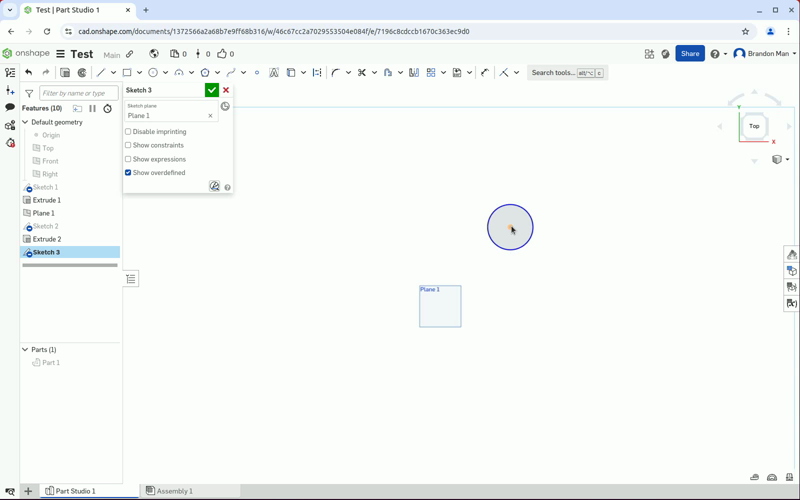
scroll(6)
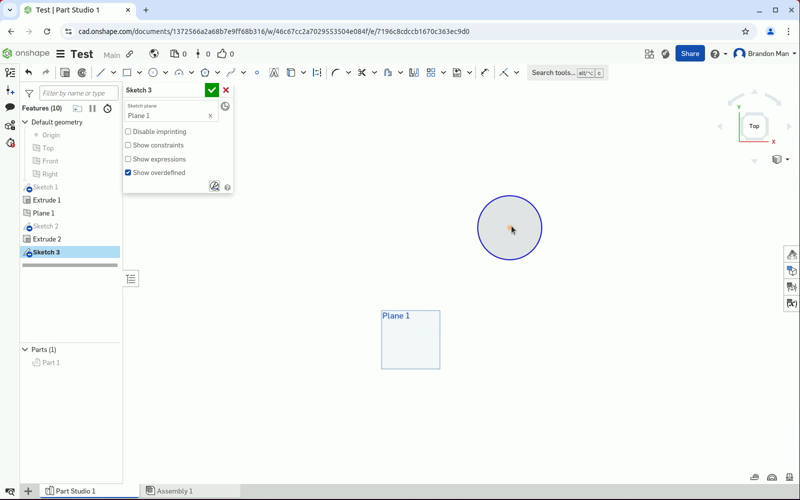
scroll(6)
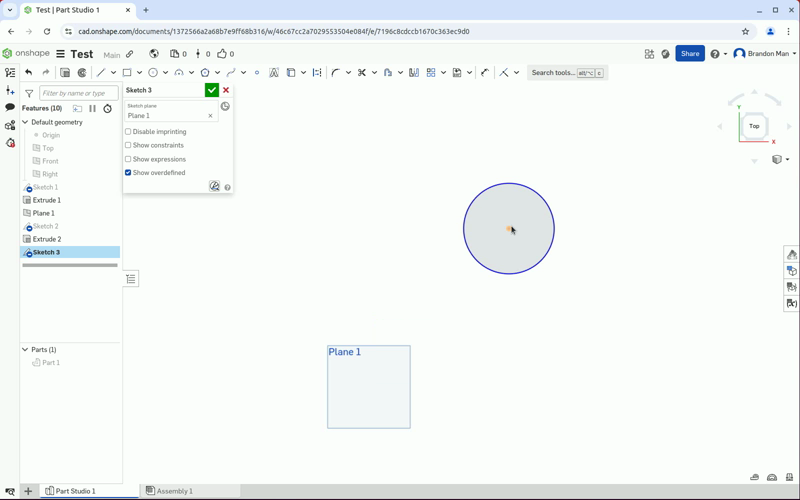
scroll(6)
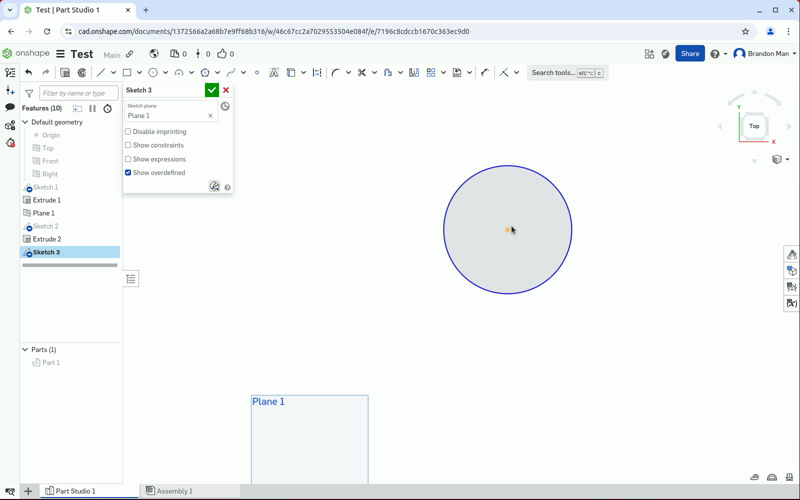
scroll(6)
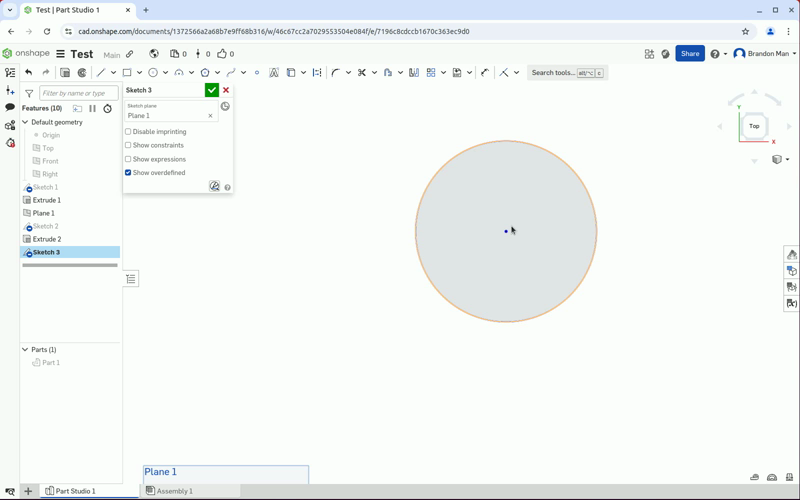
scroll(6)
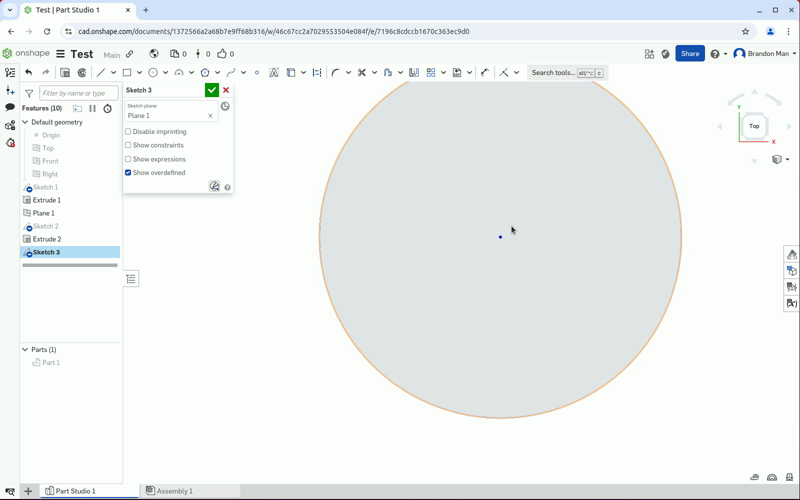
click(511, 225)
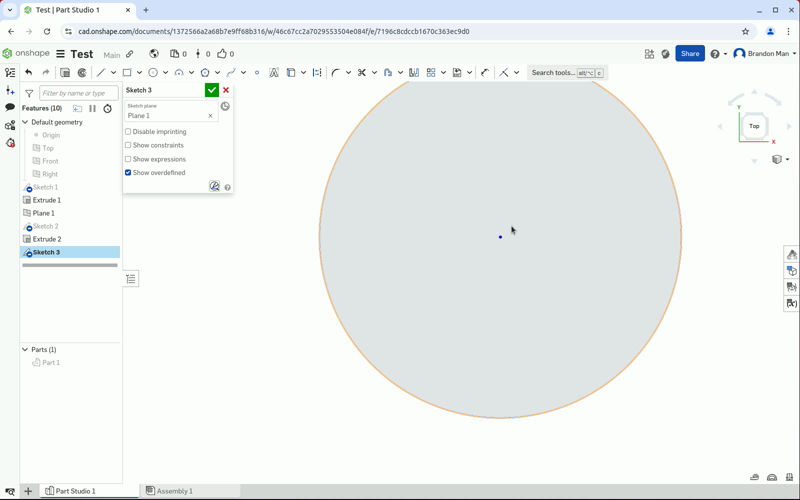
scroll(-6)
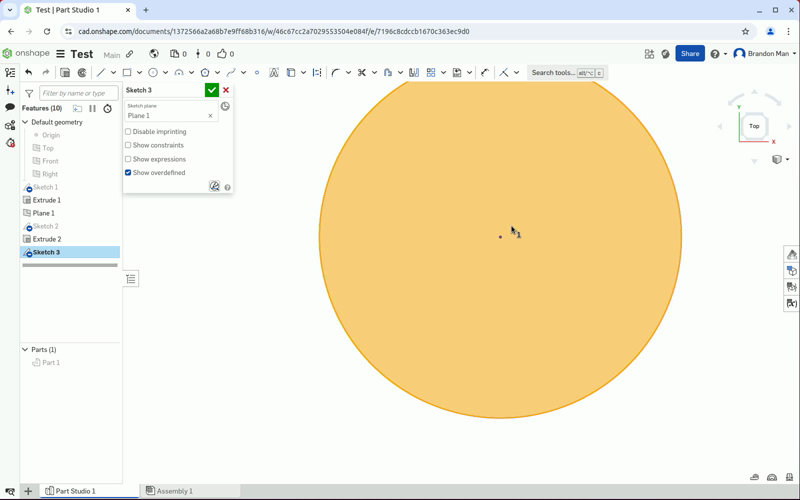
scroll(-6)
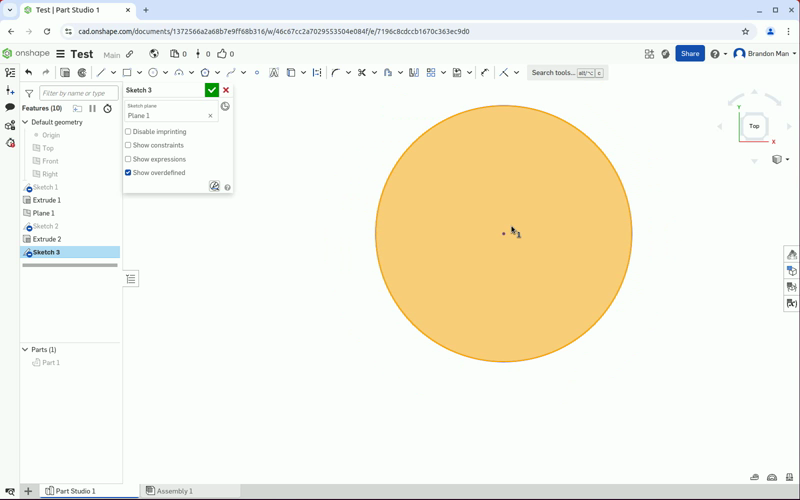
scroll(-6)
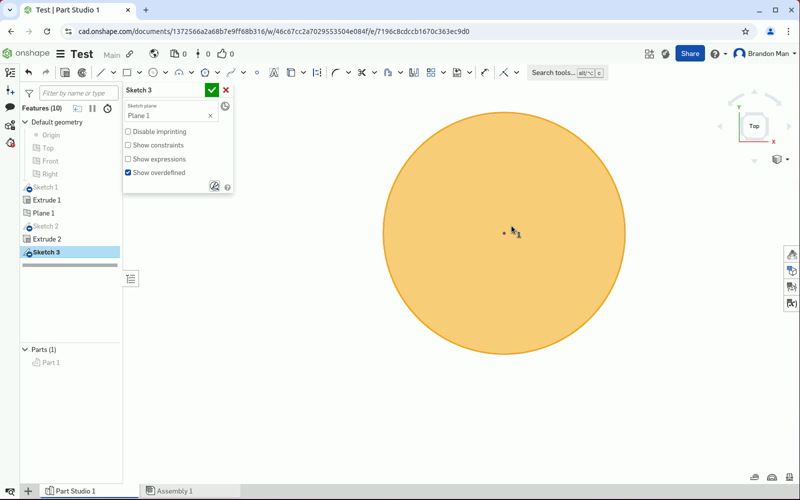
scroll(-6)
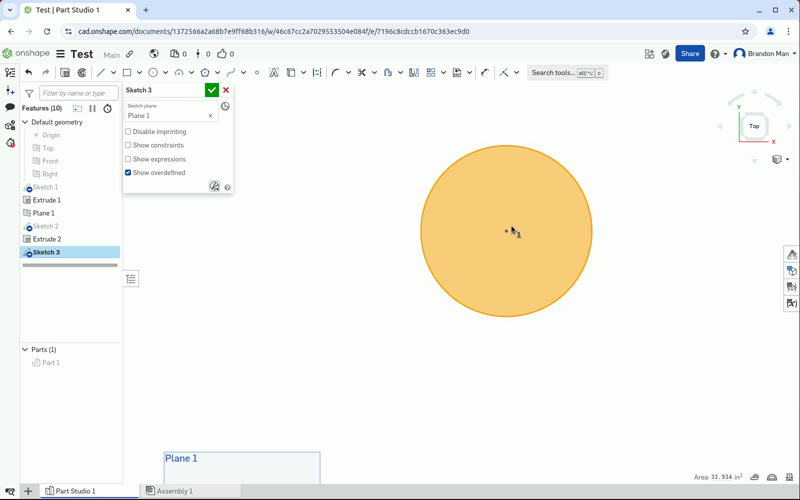
scroll(-6)
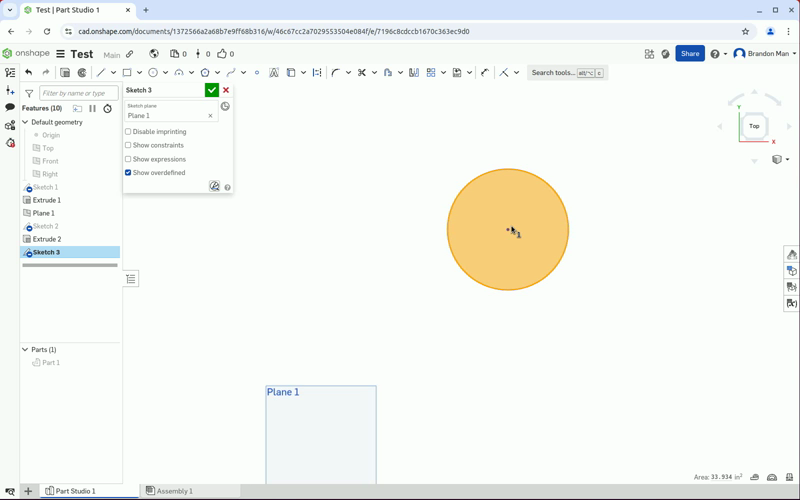
scroll(-6)
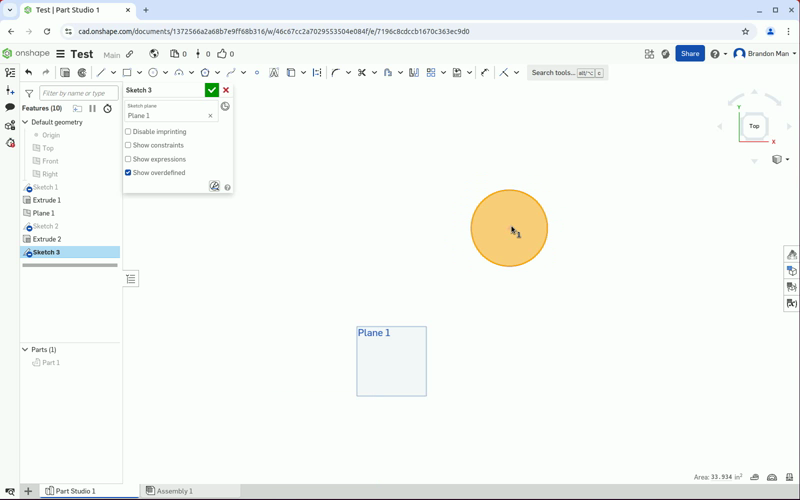
scroll(-6)
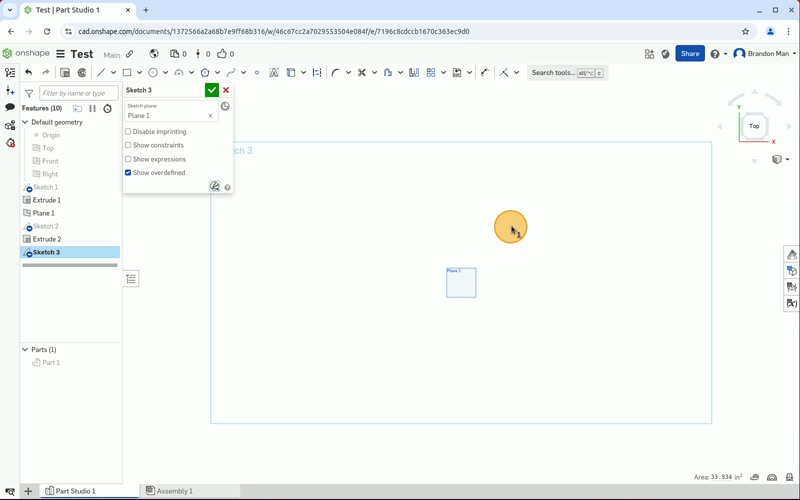
mouse_move(73, 352)
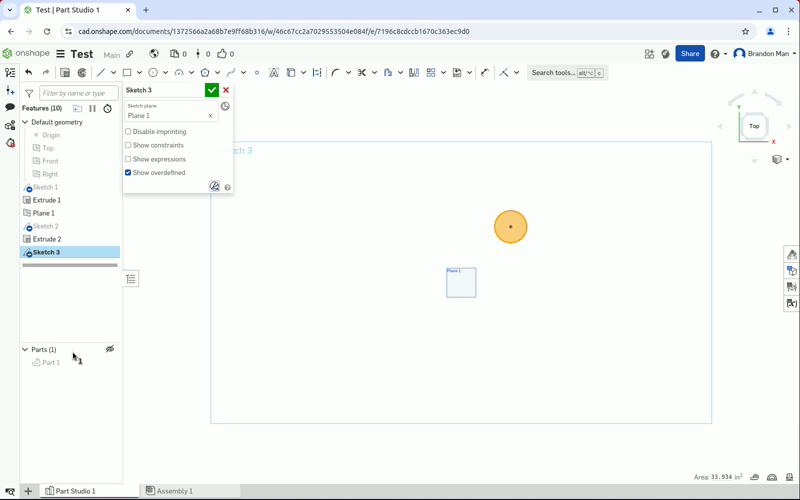
key(shift+y)
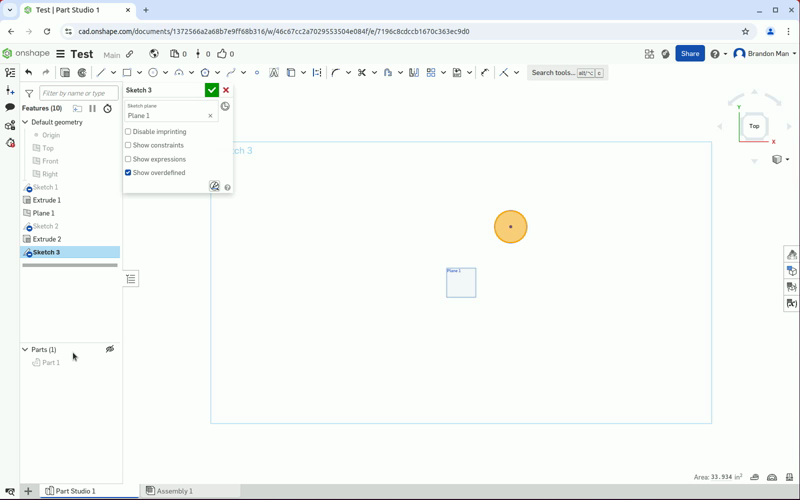
key(shift+e)
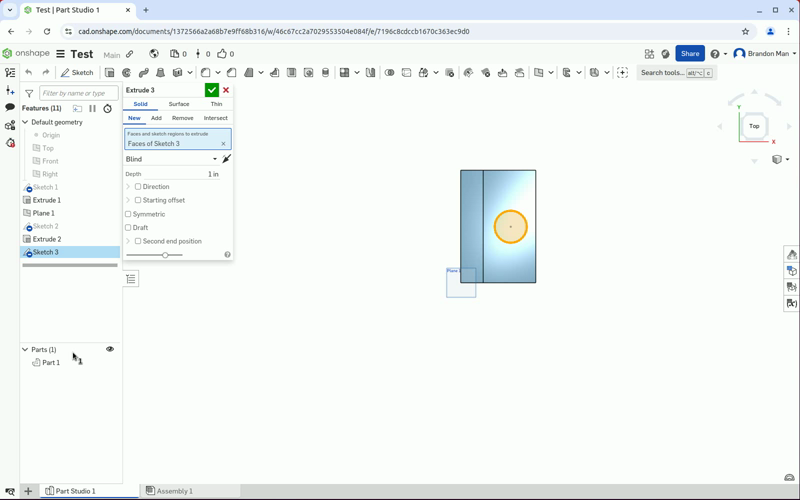
mouse_move(143, 106)
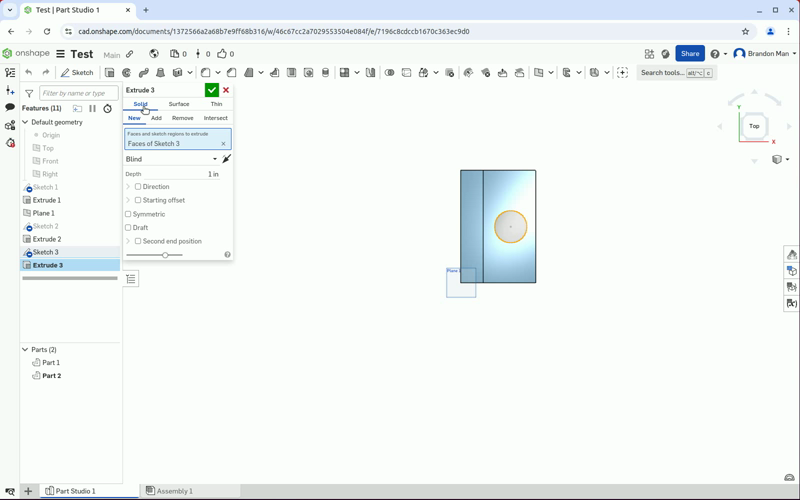
click(143, 106)
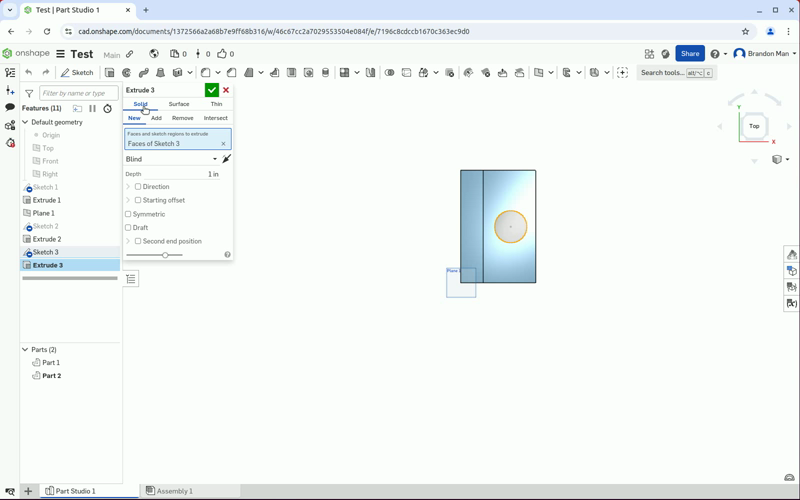
mouse_move(186, 120)
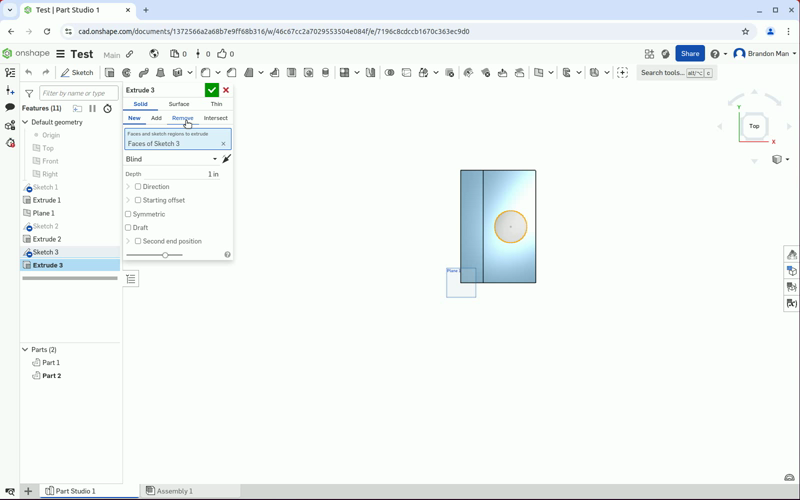
click(186, 120)
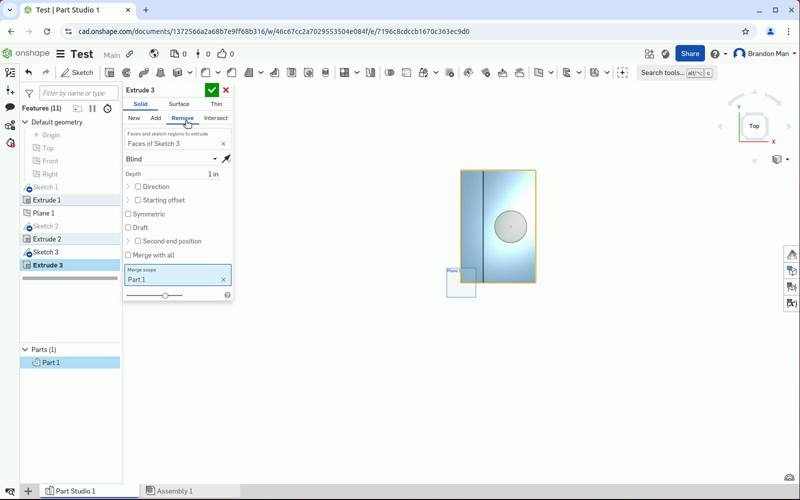
key(tab, 4)
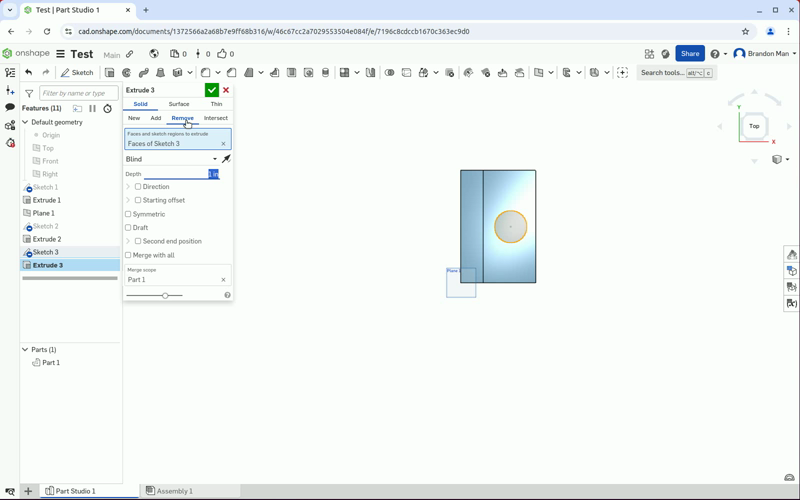
text(30.811)
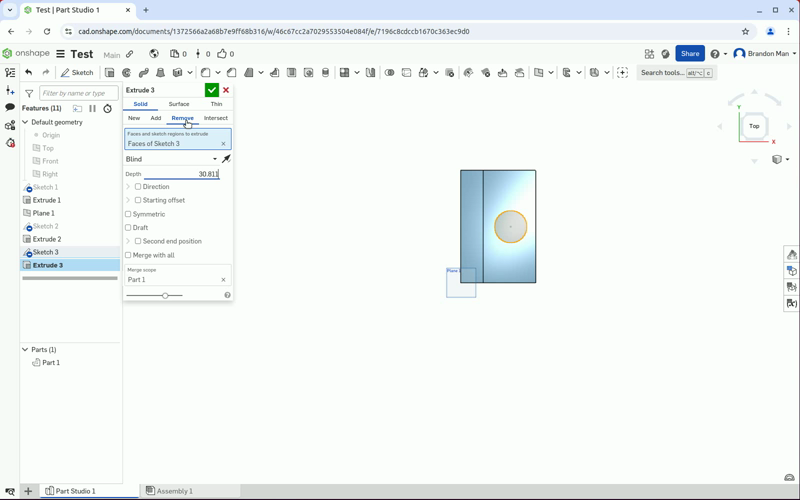
key(tab, 6)
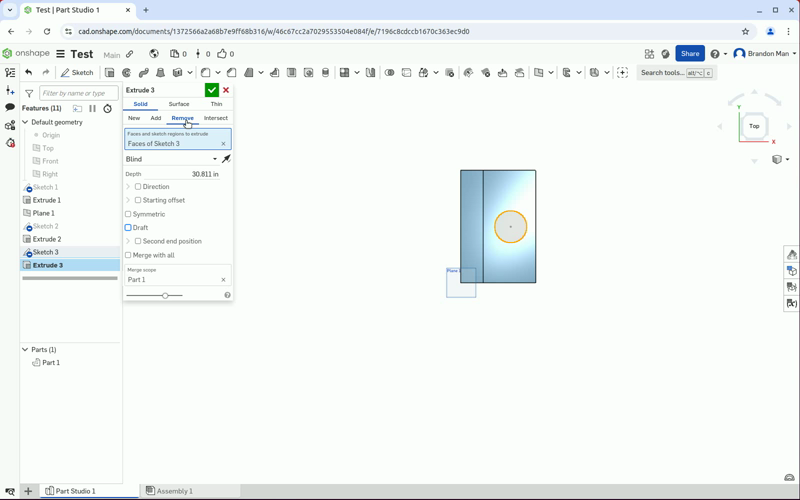
key(space)
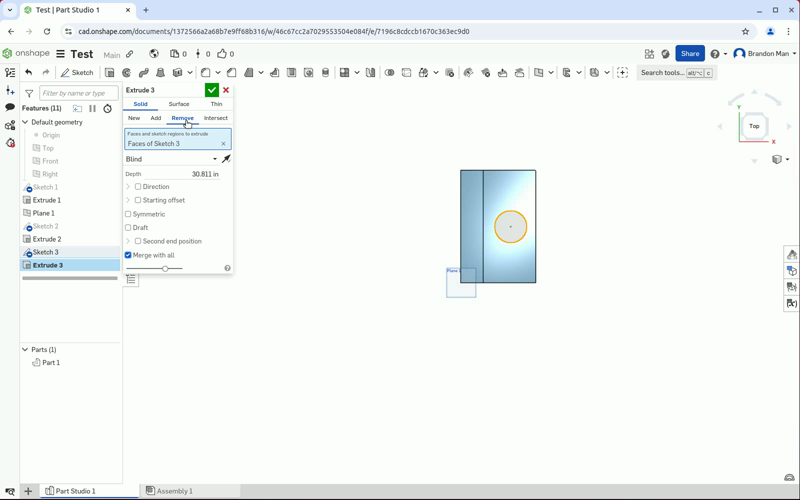
key(enter)
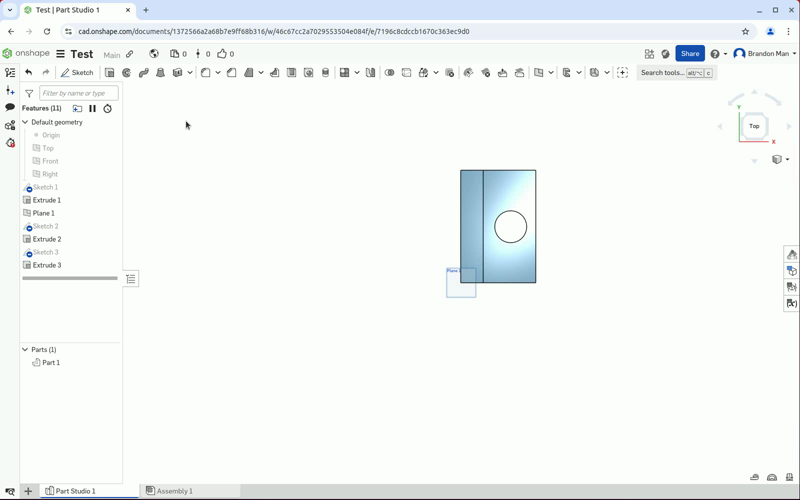
key(shift+h)
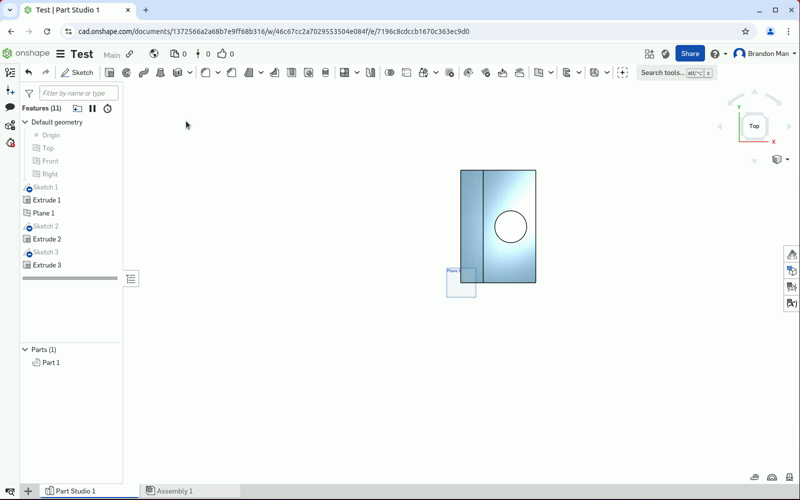
key(shift+h)
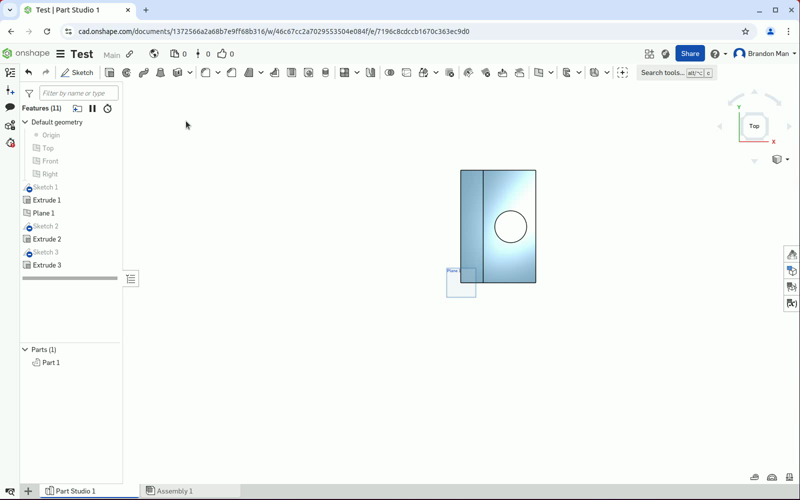
key(shift+7)
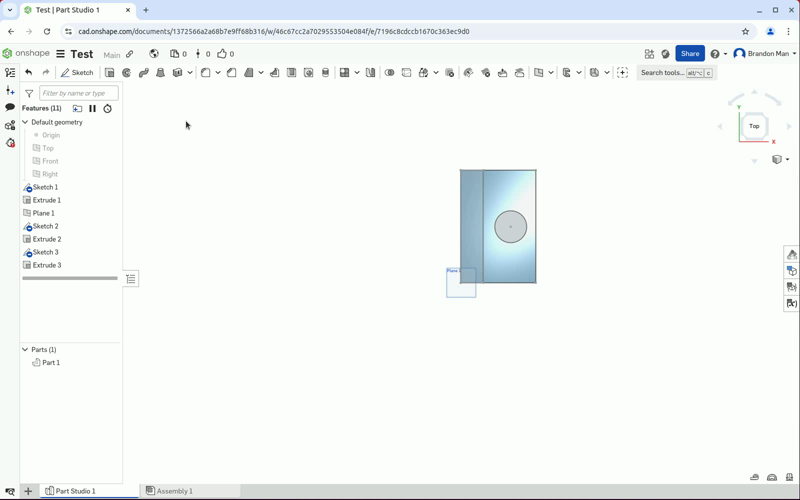
key(up, 3)
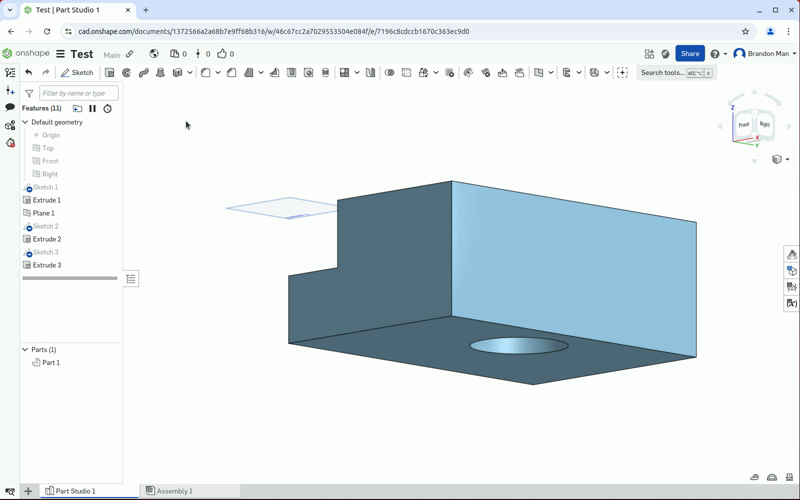
key(left, 3)
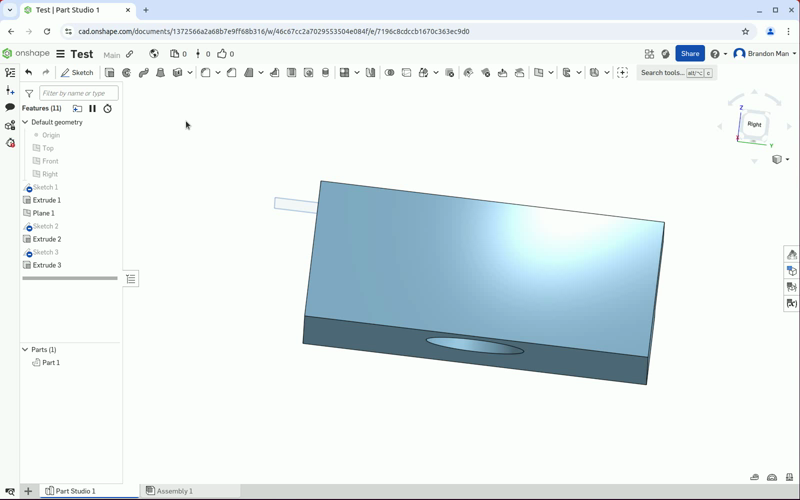
key(right, 3)
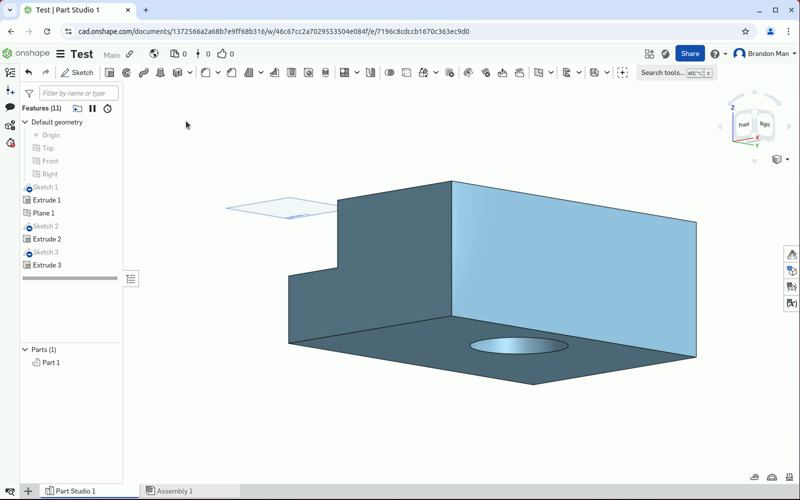
key(down, 3)
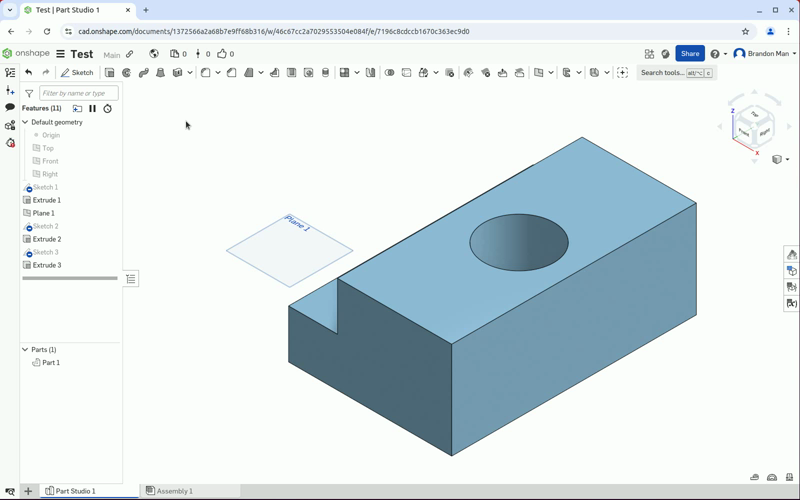
mouse_move(73, 189)
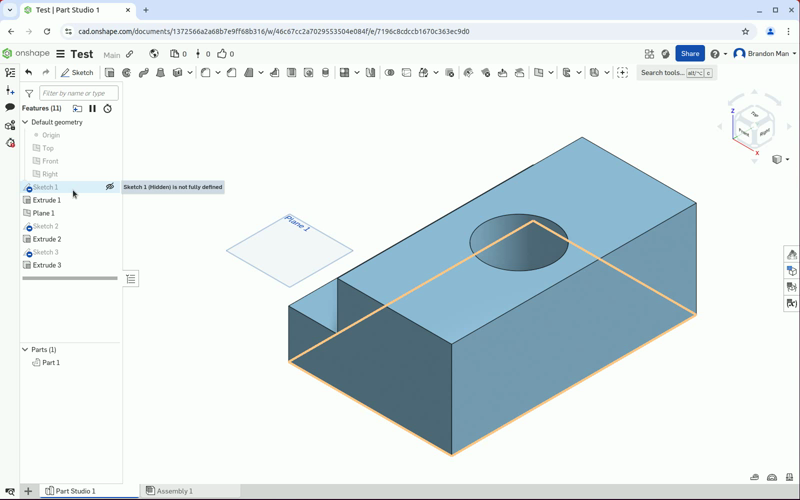
click(73, 189)